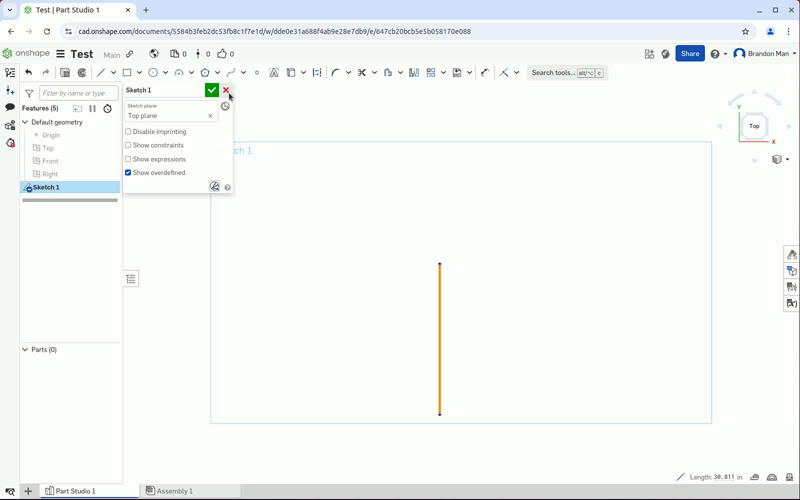
key(shift+h)
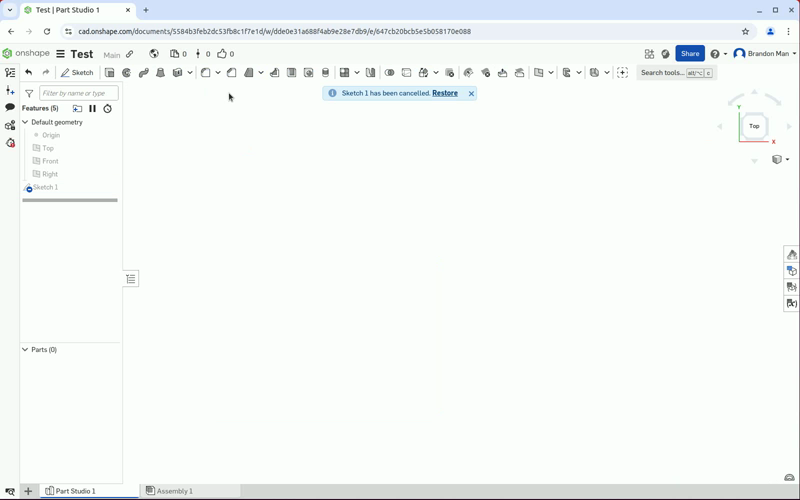
mouse_move(73, 352)
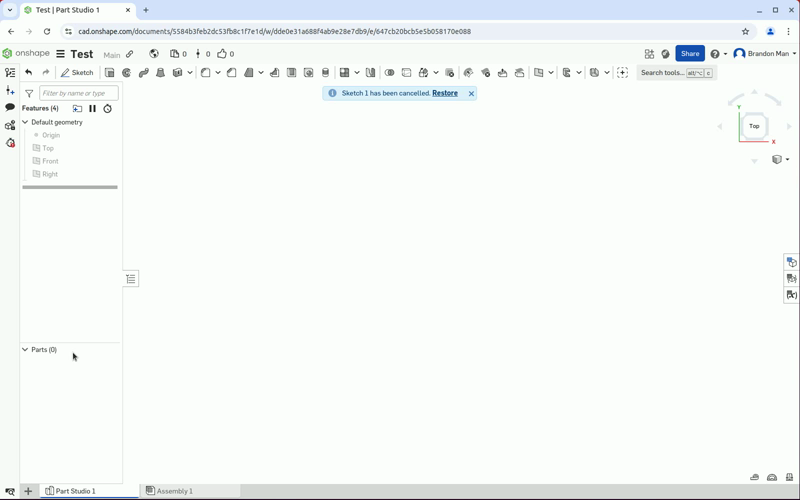
key(y)
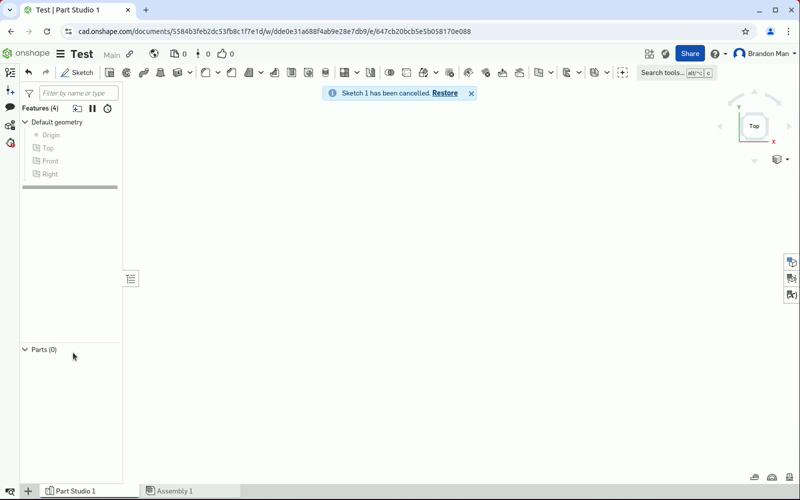
key(shift+p)
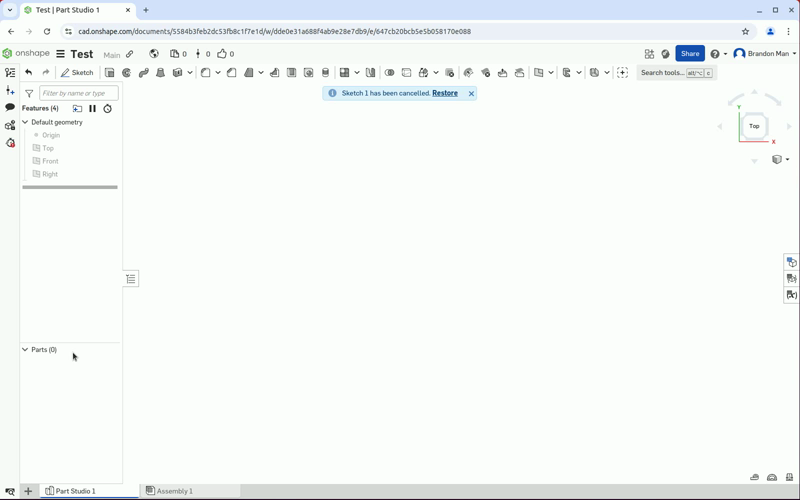
key(space)
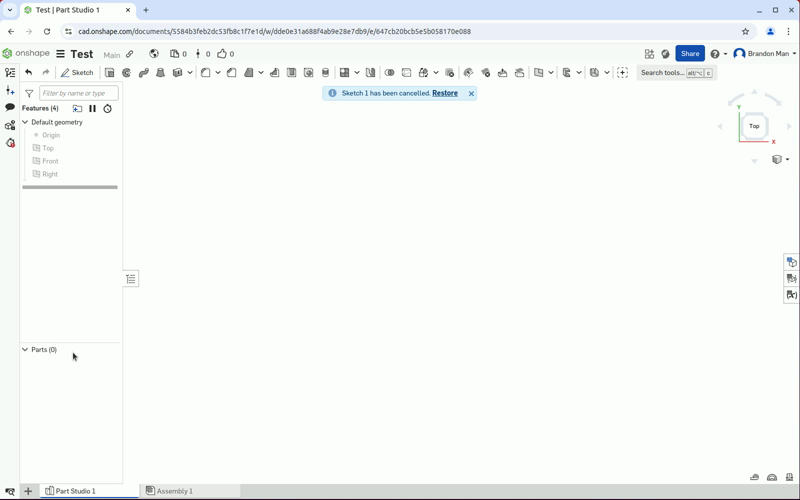
key_down(shift)
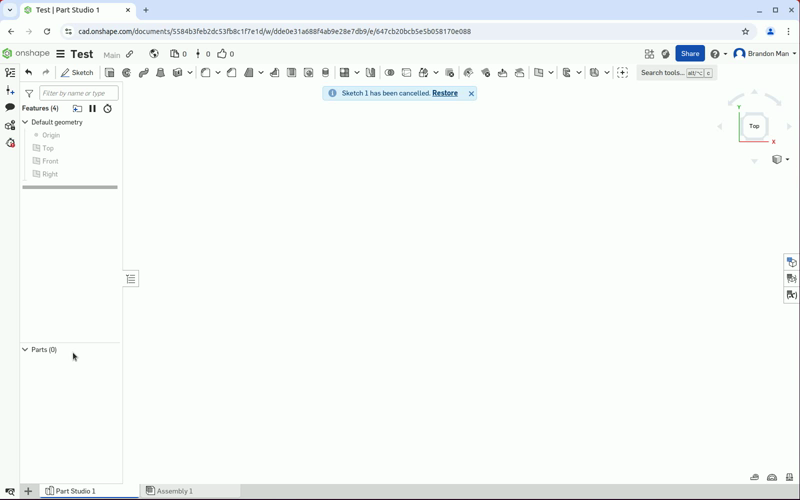
key(up)
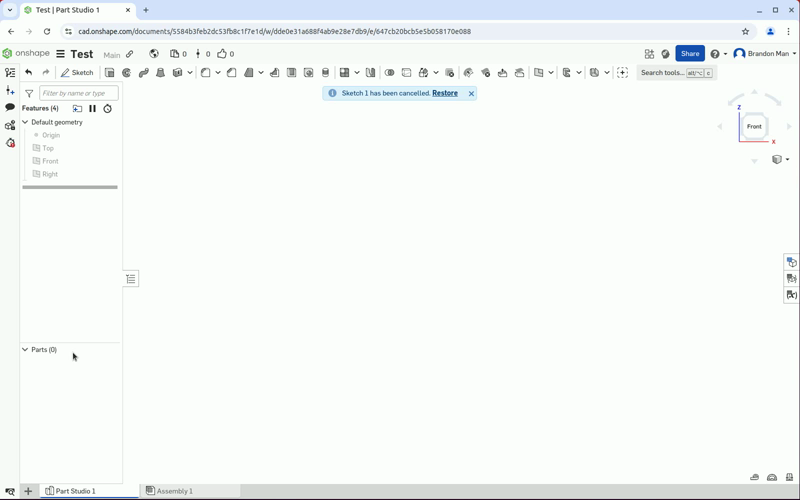
key_up(shift)
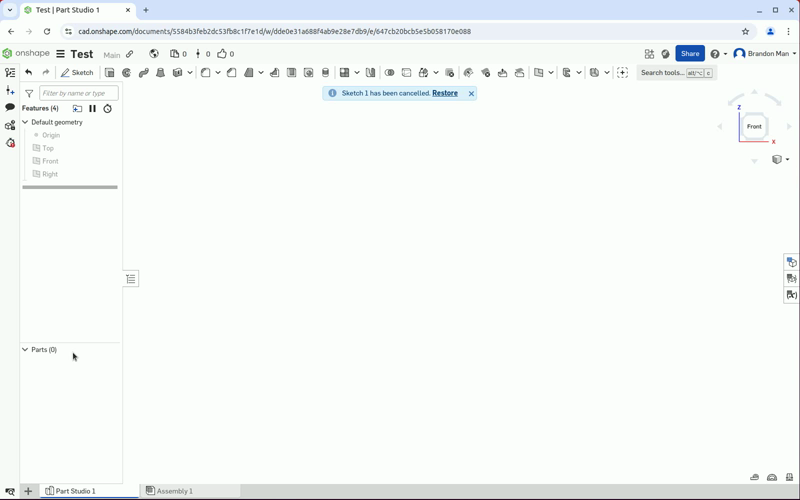
mouse_move(73, 352)
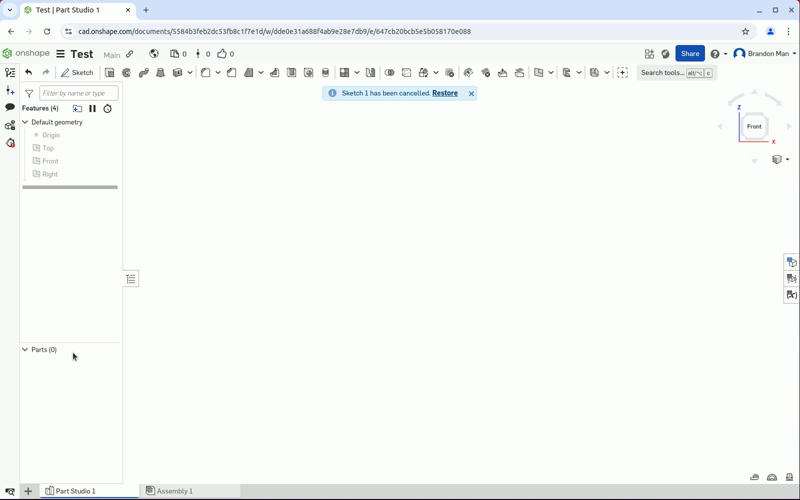
key(shift+y)
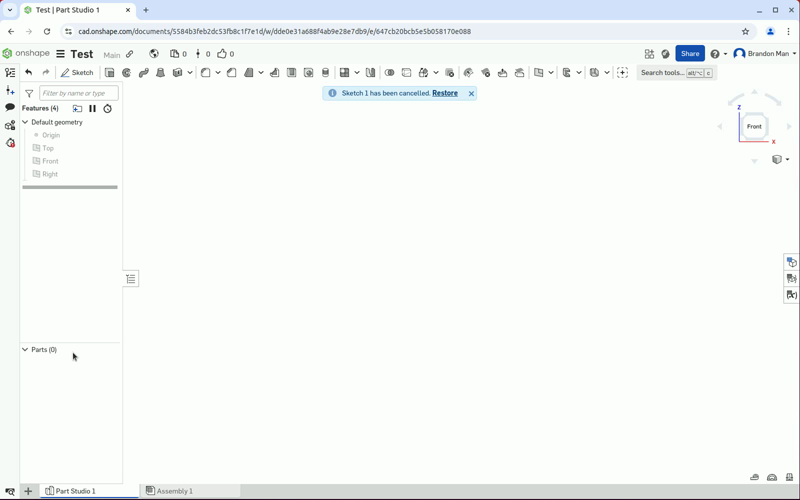
key(shift+s)
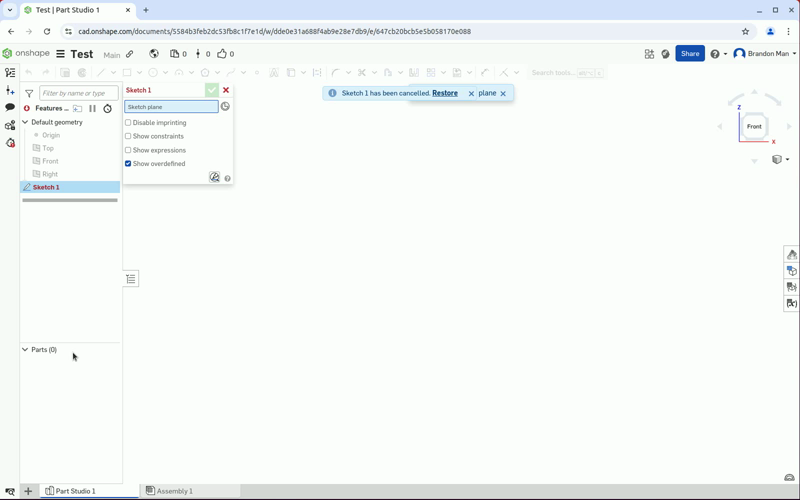
mouse_move(73, 163)
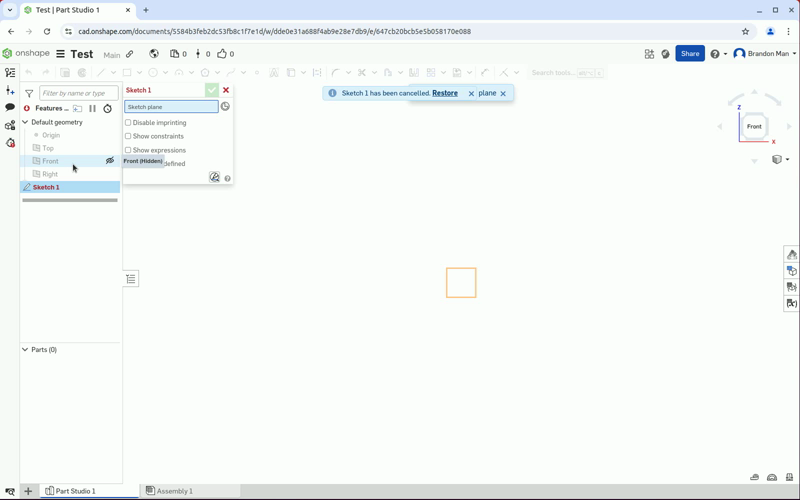
click(73, 163)
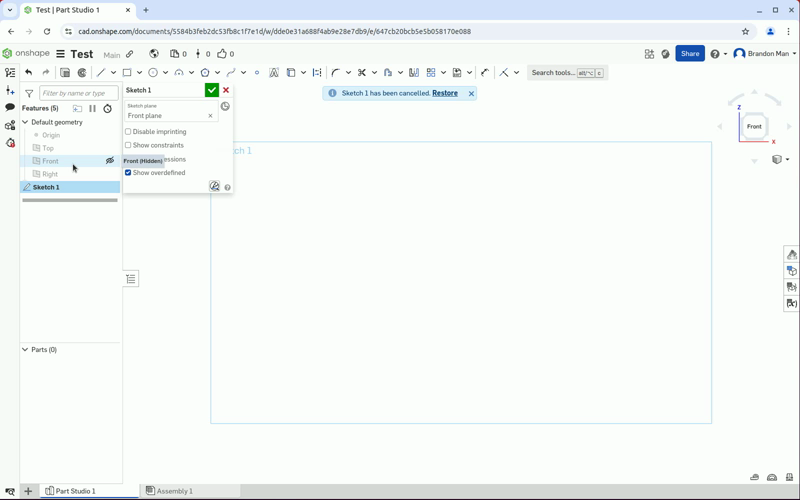
mouse_move(73, 352)
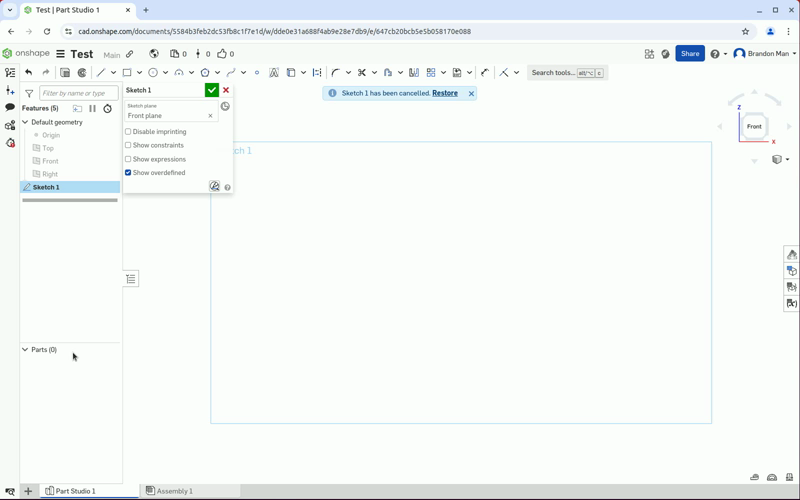
key(y)
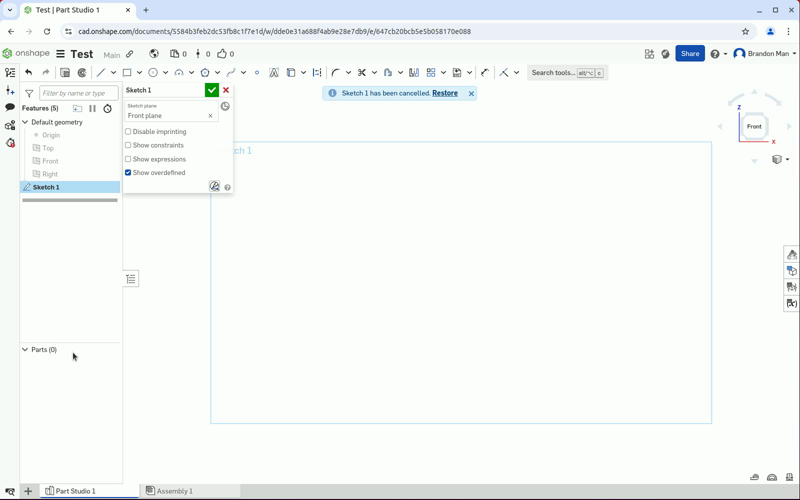
key(c)
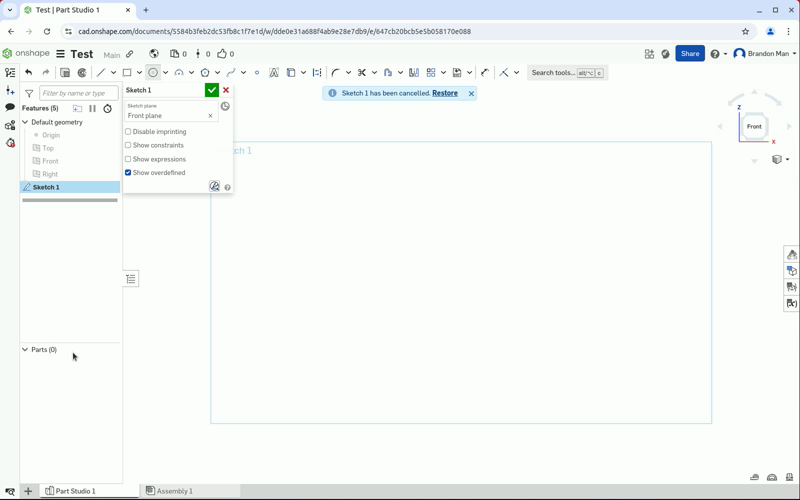
key_down(shift)
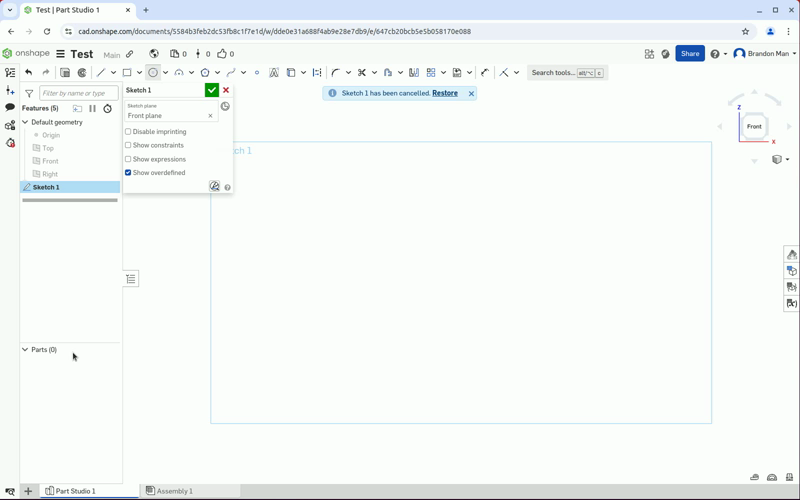
mouse_move(461, 282)
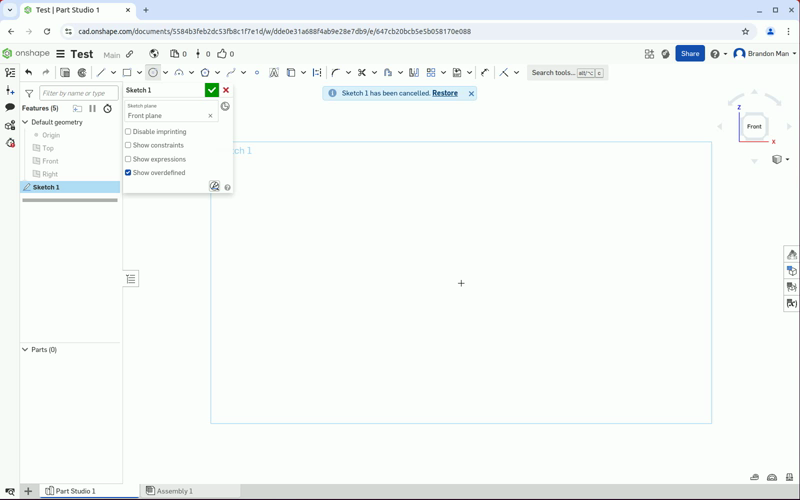
click(461, 282)
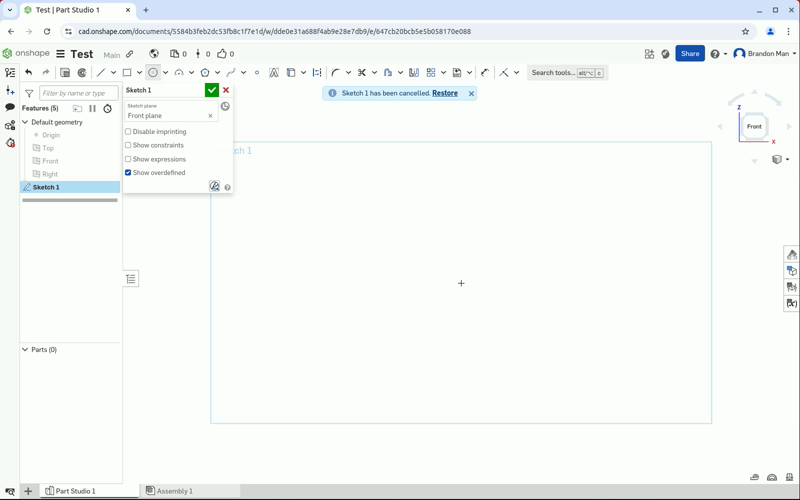
key_up(shift)
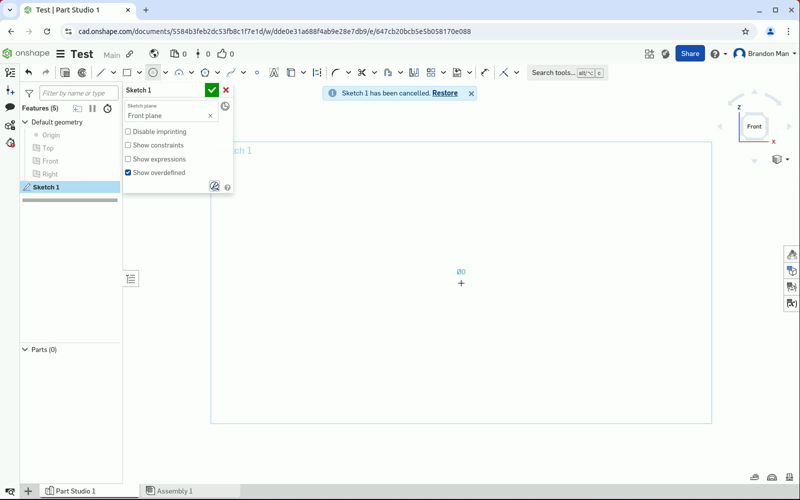
mouse_move(501, 282)
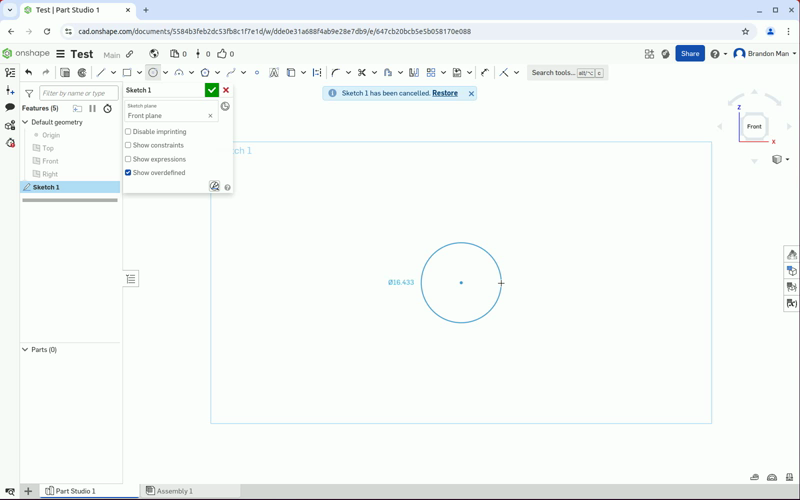
click(501, 282)
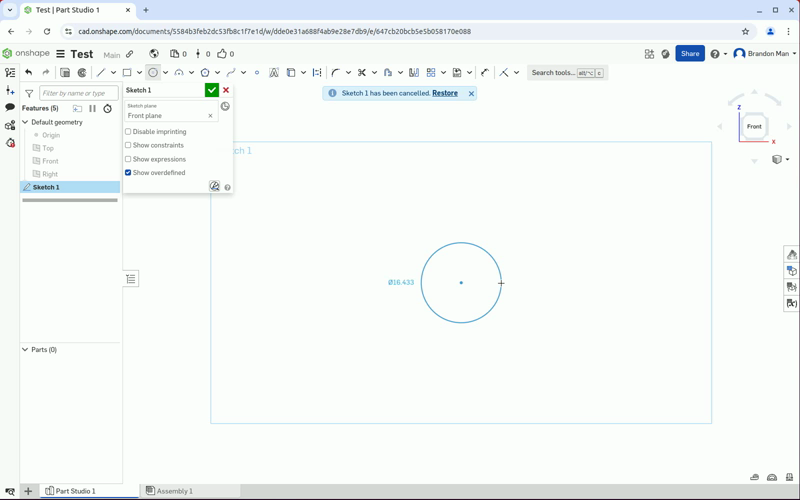
key(esc)
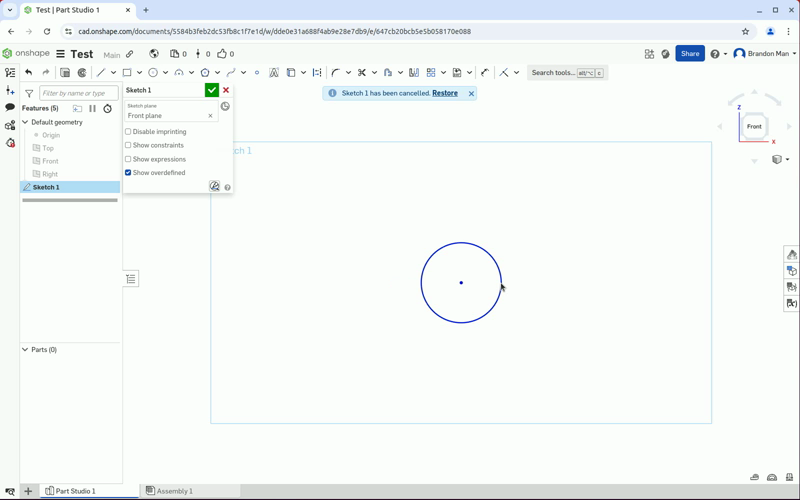
mouse_move(481, 270)
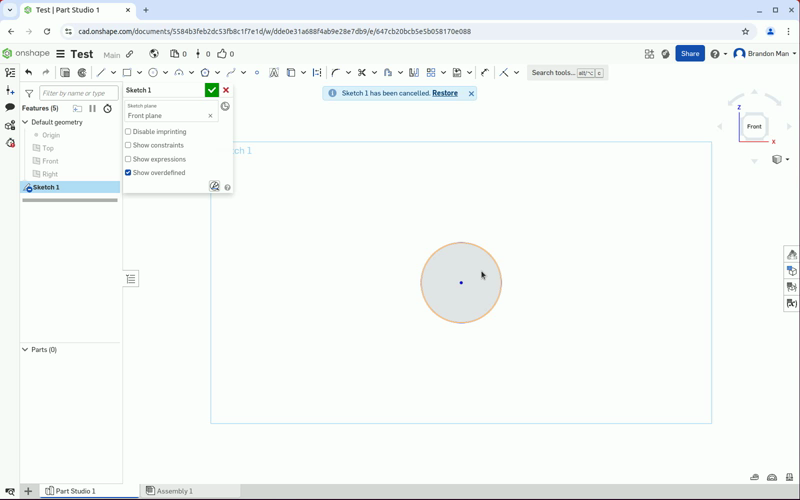
click(481, 270)
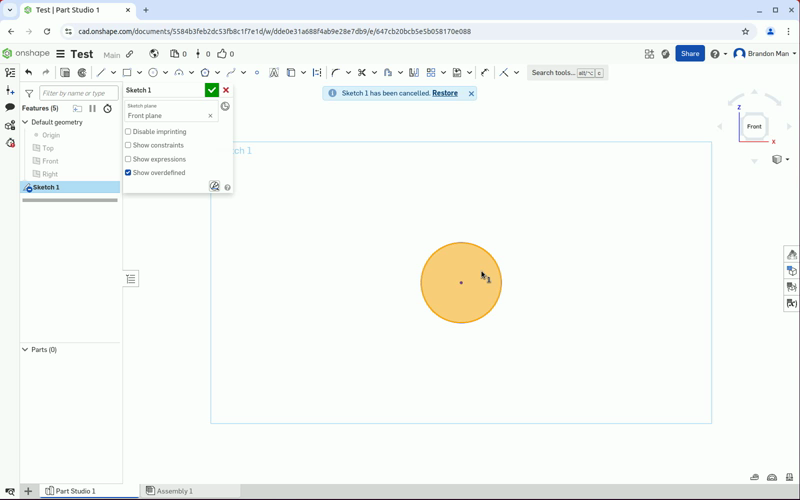
mouse_move(73, 352)
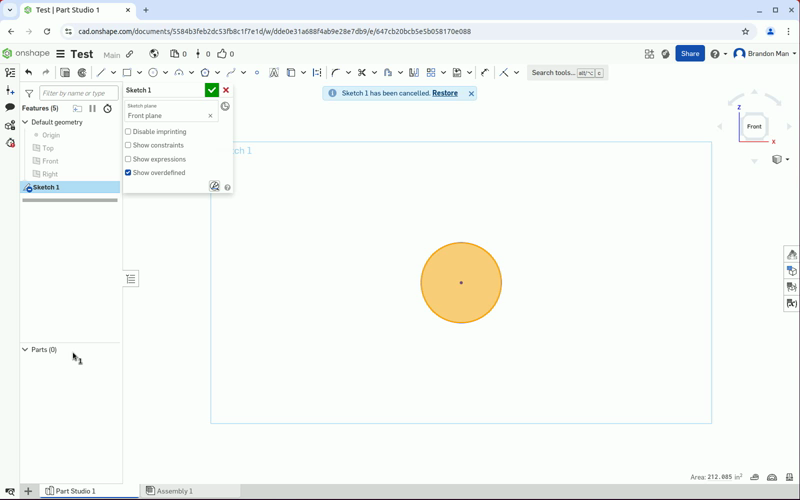
key(shift+y)
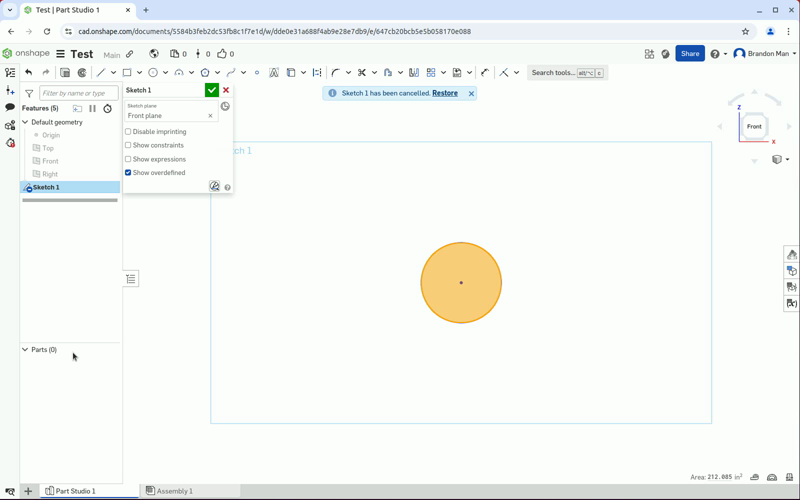
key(shift+e)
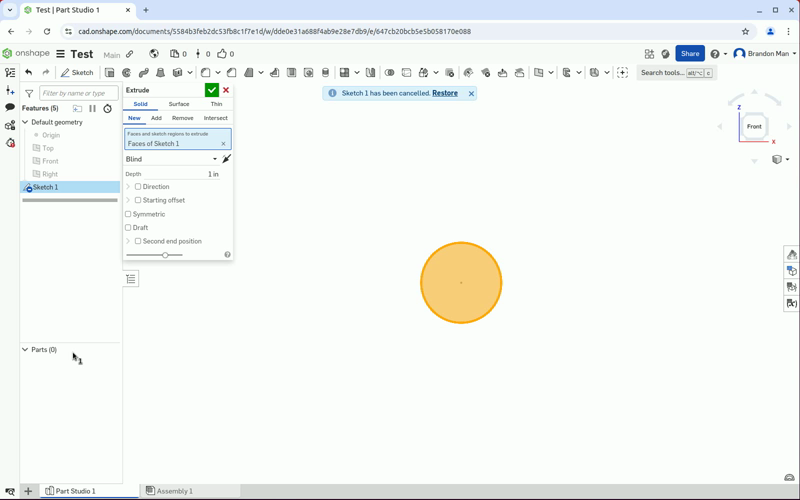
mouse_move(143, 106)
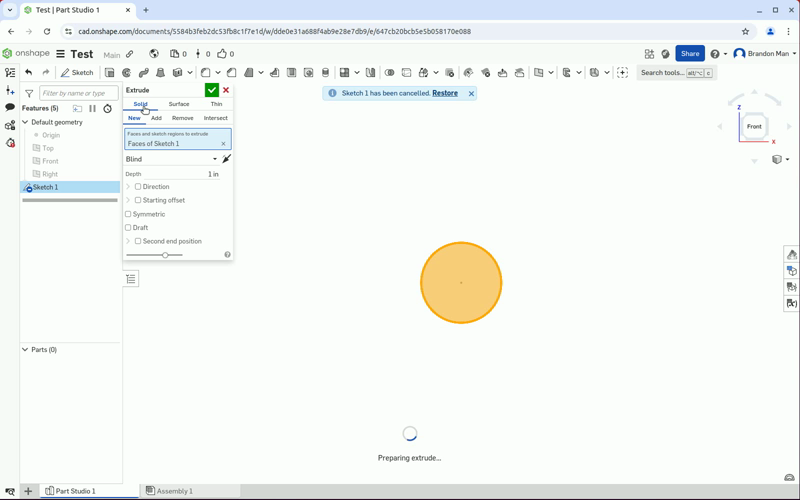
click(143, 106)
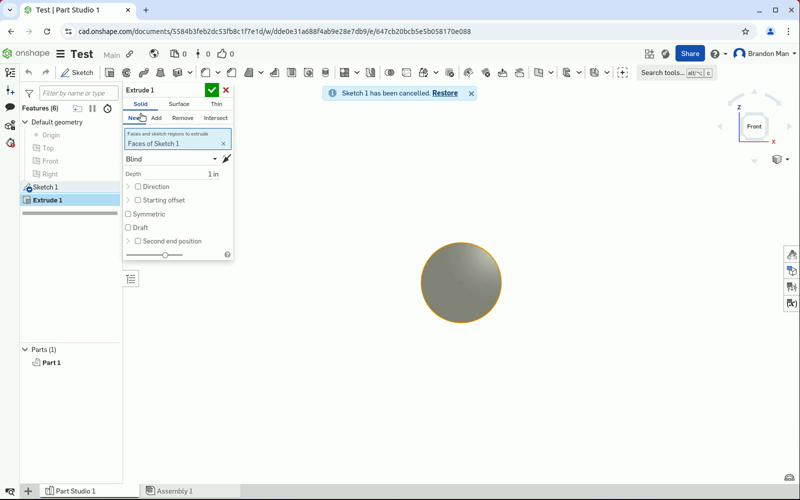
mouse_move(137, 120)
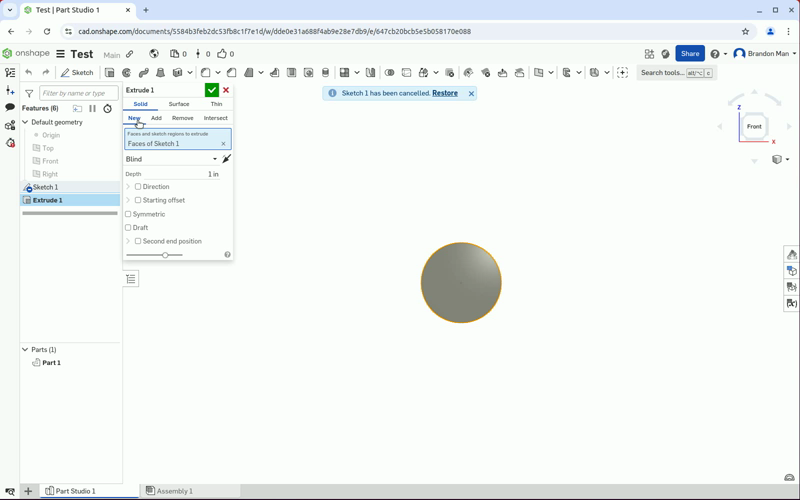
click(137, 120)
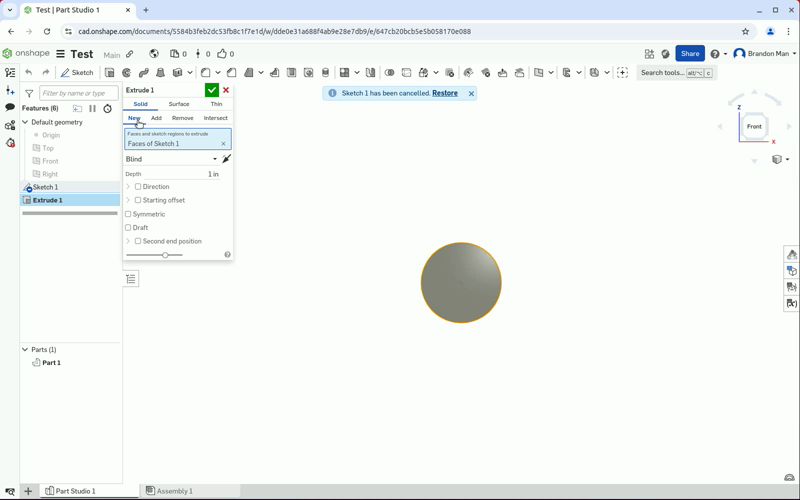
key(tab, 4)
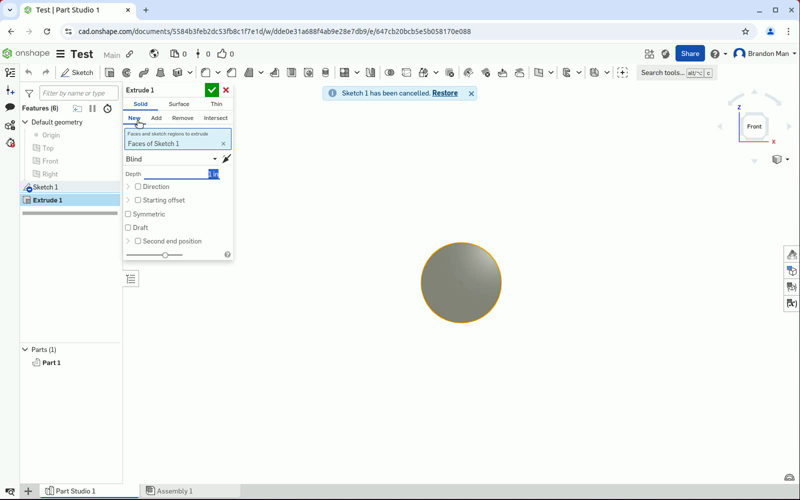
text(5.536)
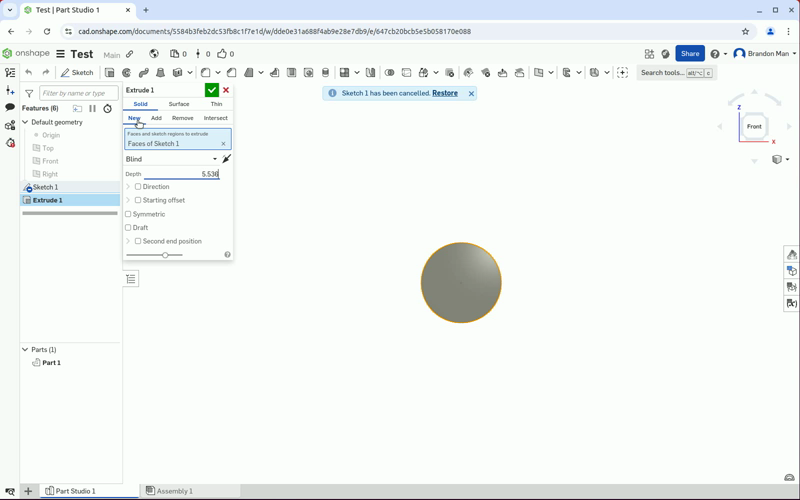
key(enter)
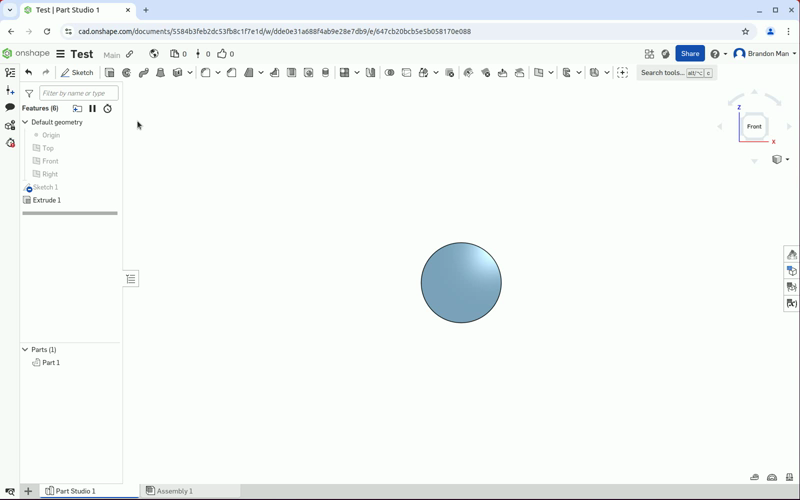
key(shift+h)
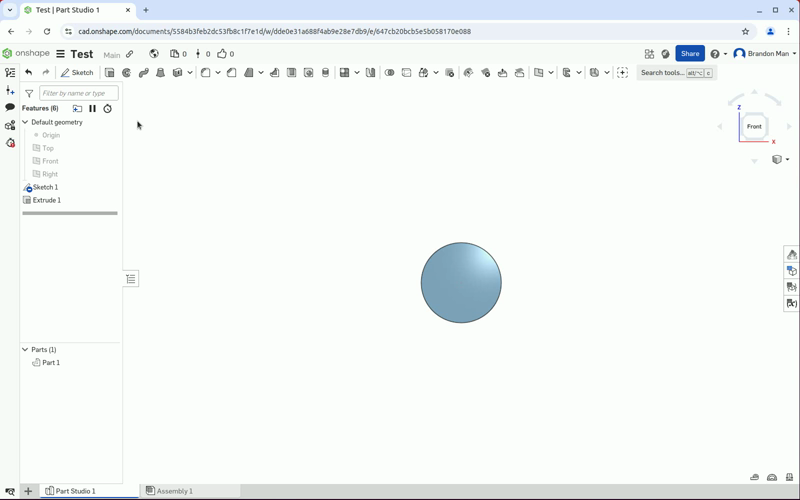
key(shift+h)
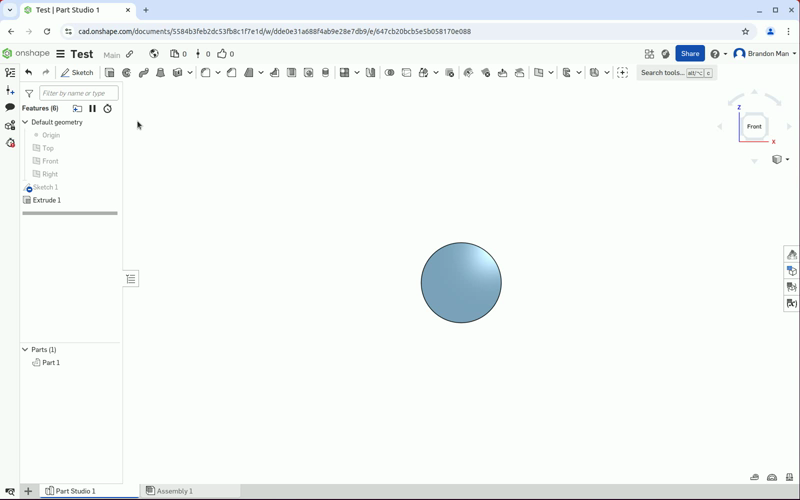
mouse_move(73, 189)
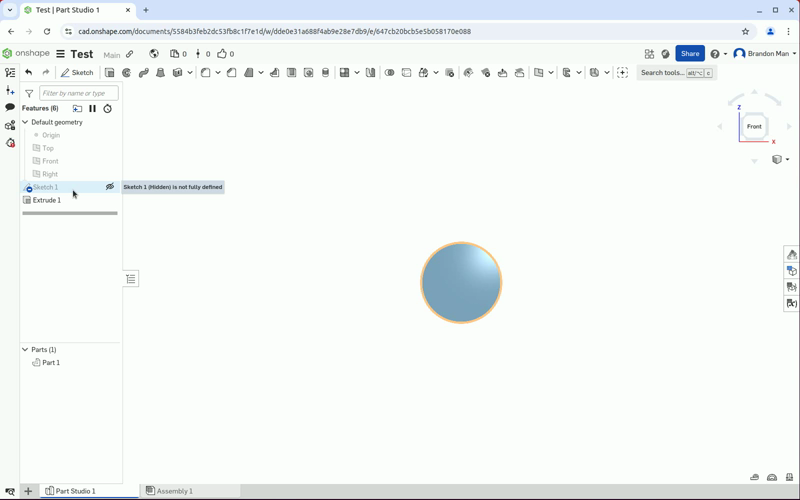
click(73, 189)
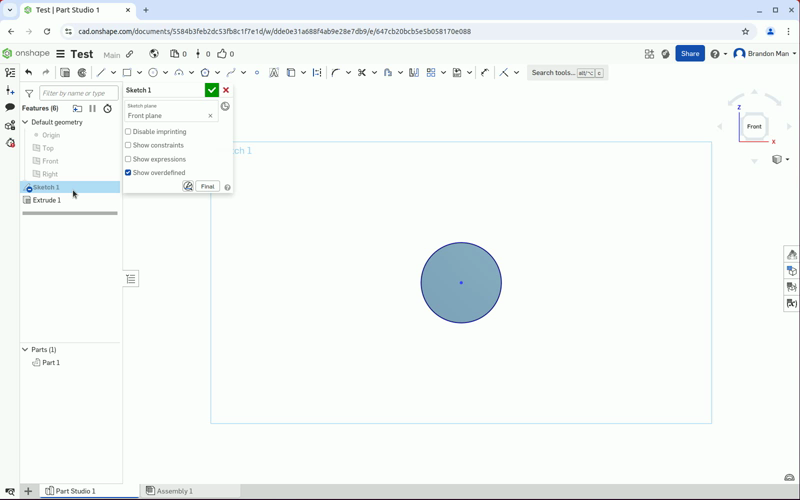
mouse_move(229, 92)
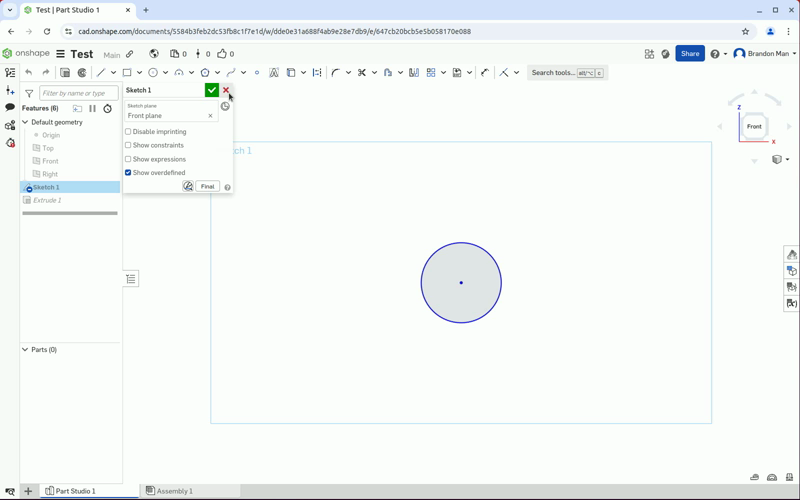
click(229, 92)
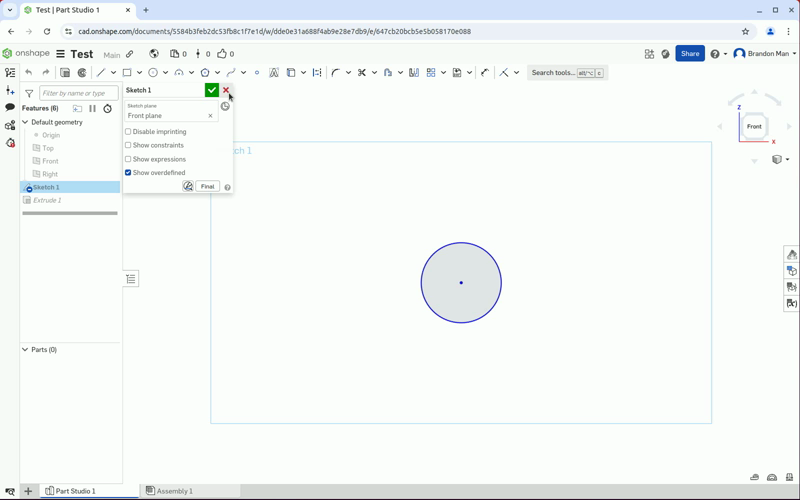
key(shift+s)
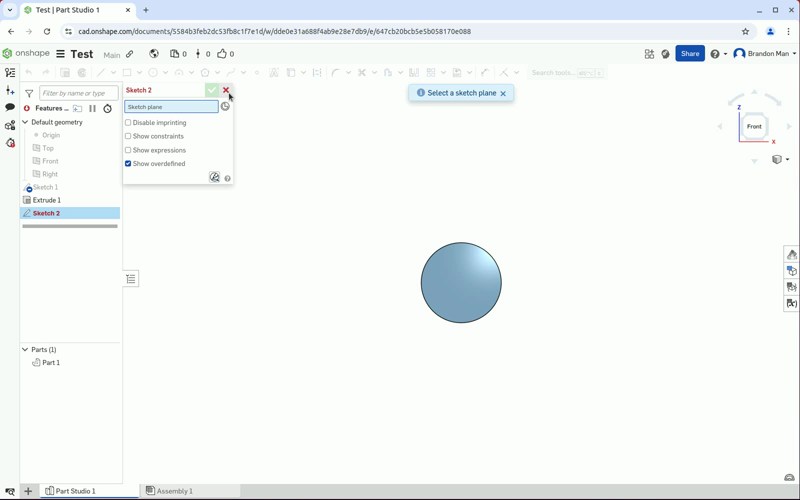
mouse_move(73, 163)
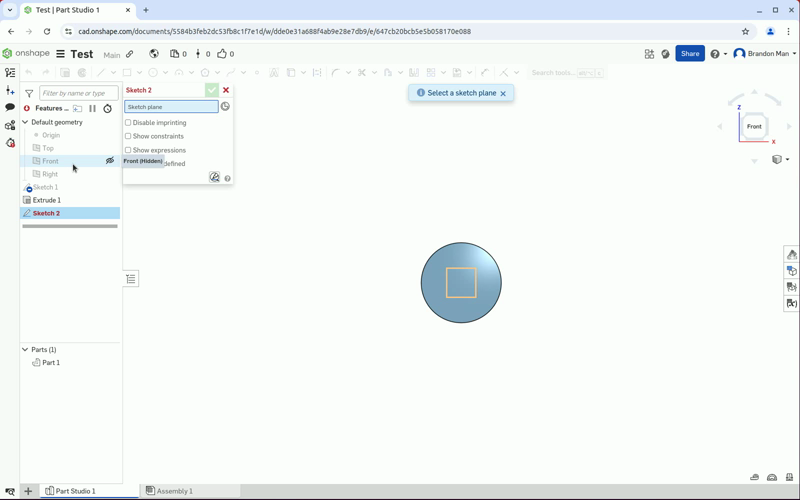
click(73, 163)
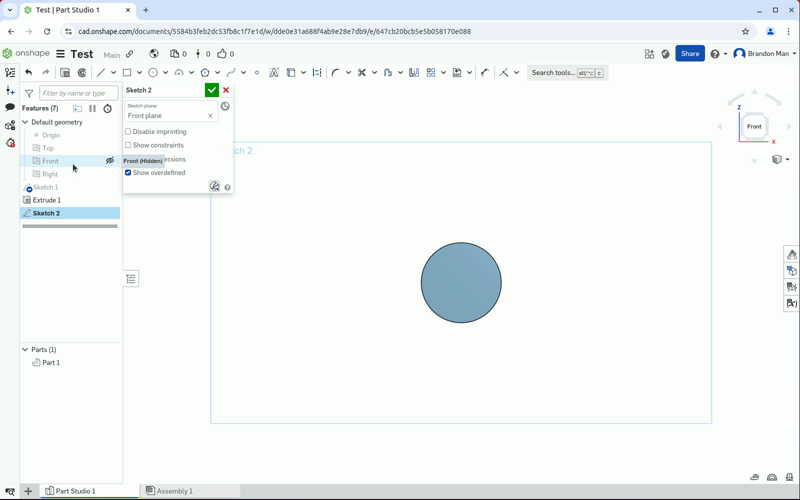
mouse_move(73, 352)
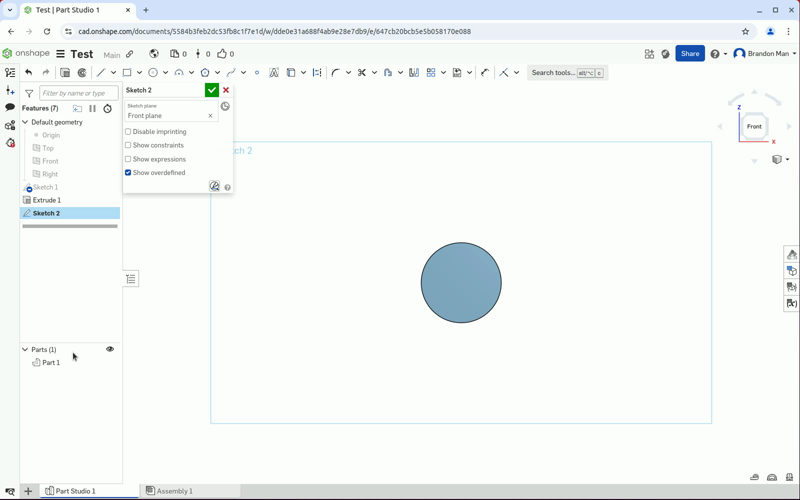
key(y)
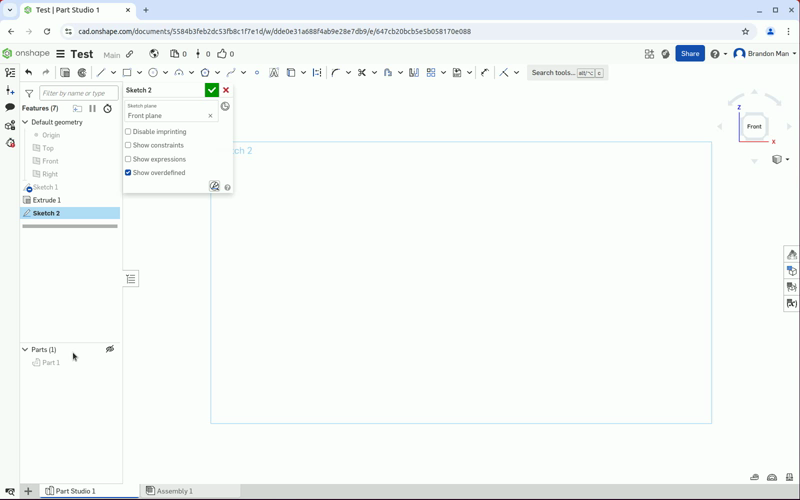
key(c)
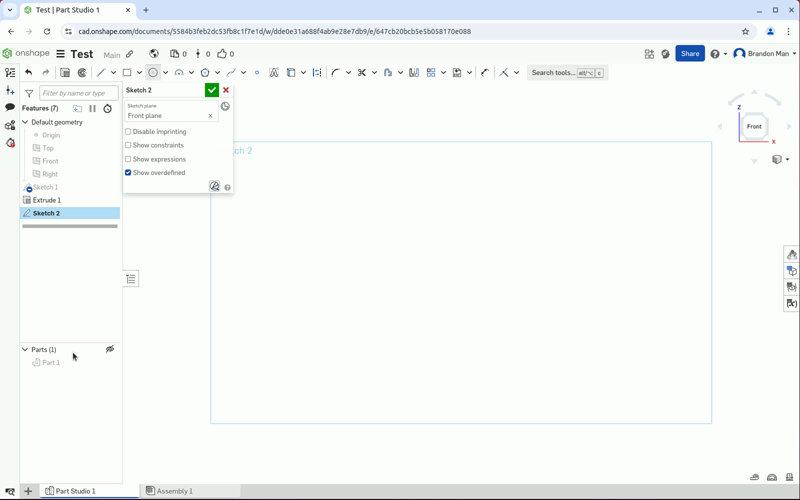
key_down(shift)
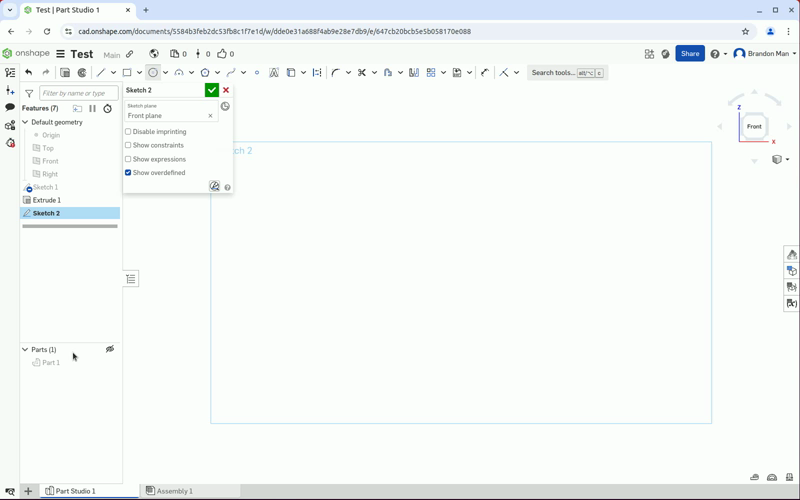
mouse_move(408, 219)
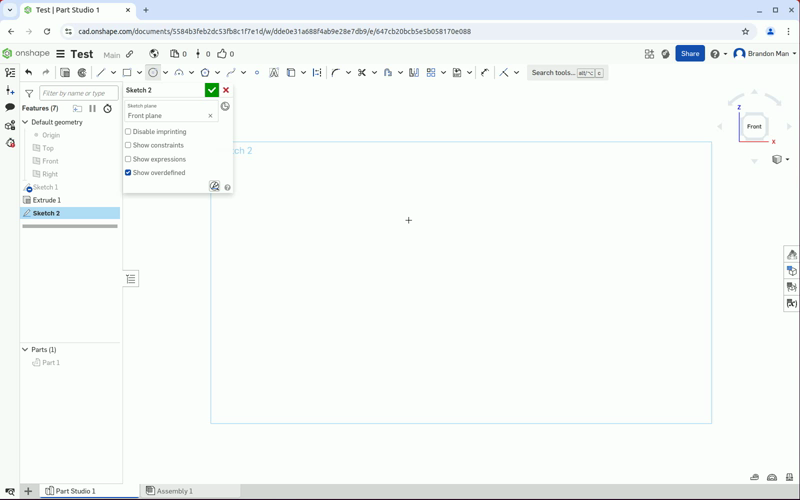
click(408, 219)
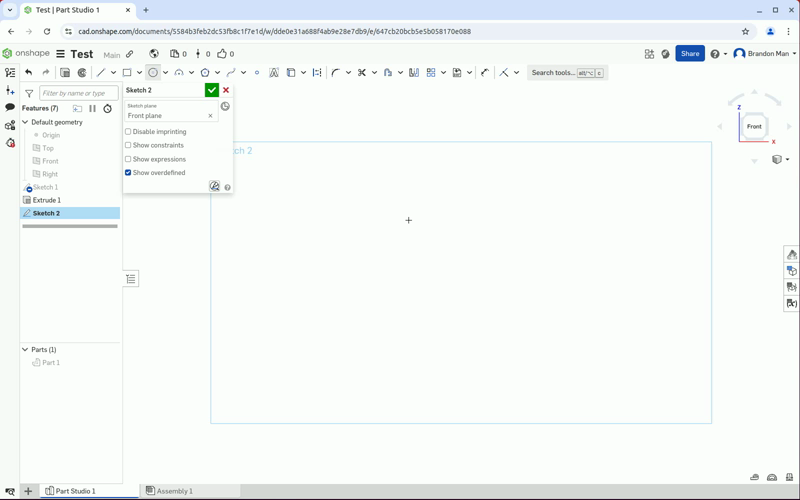
key_up(shift)
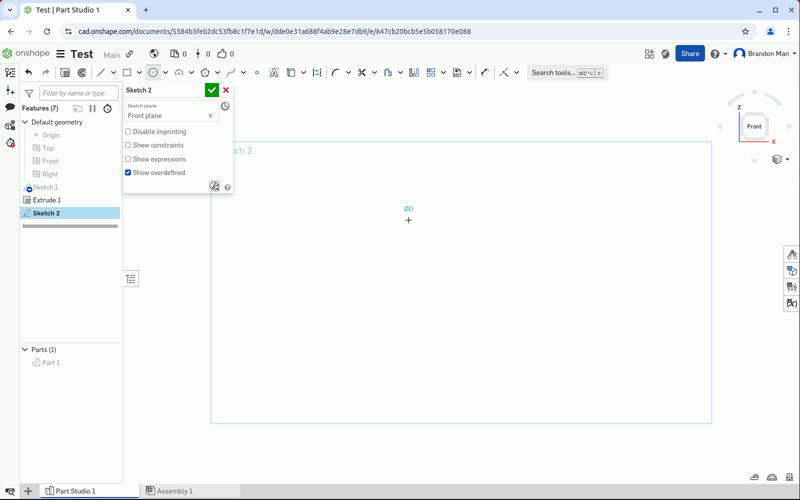
mouse_move(429, 219)
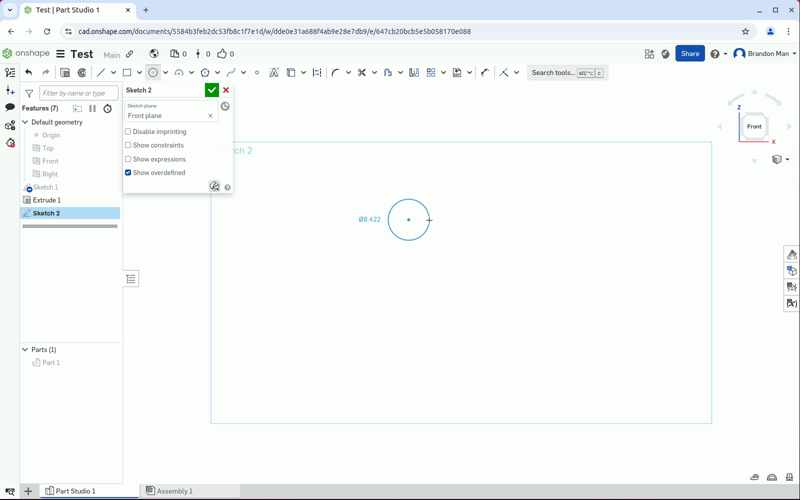
click(429, 219)
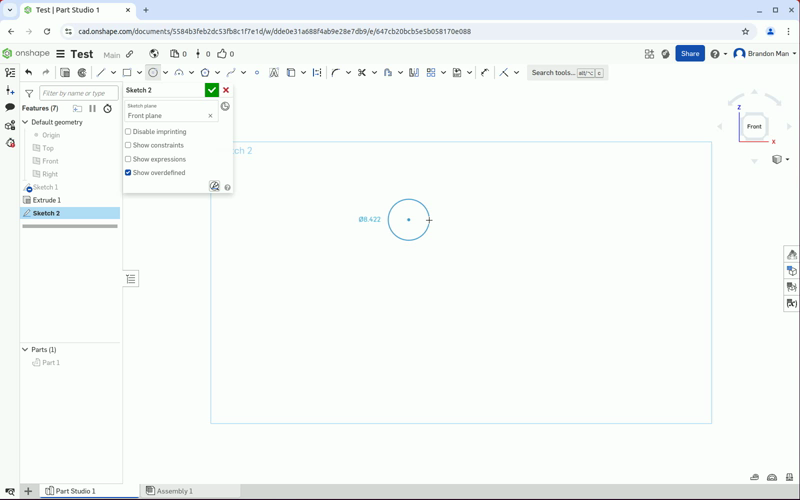
key(esc)
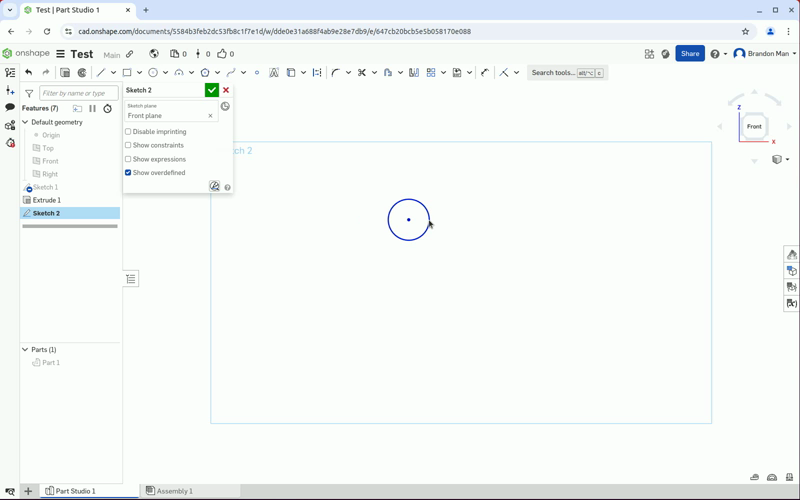
mouse_move(407, 228)
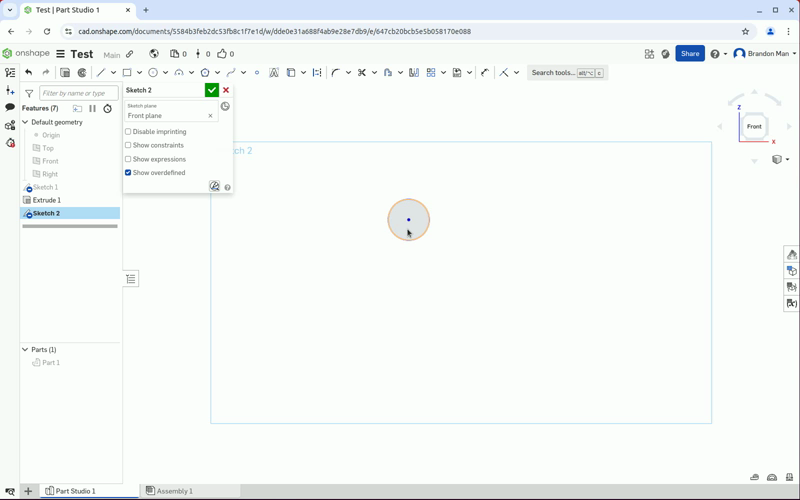
scroll(6)
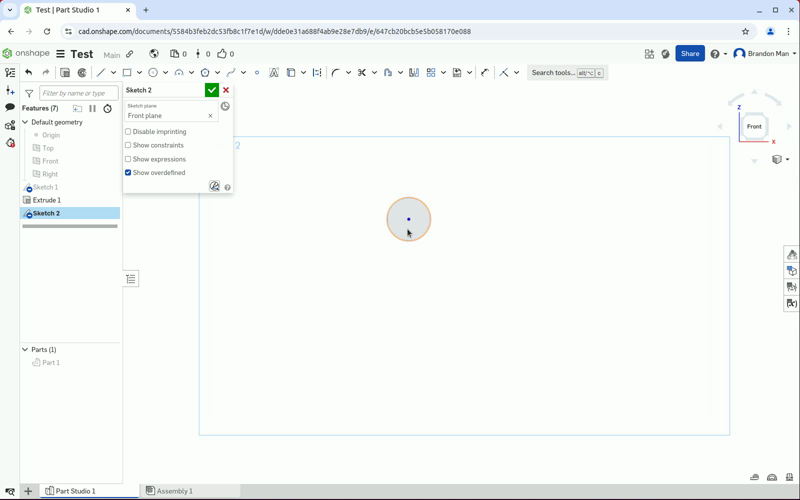
scroll(6)
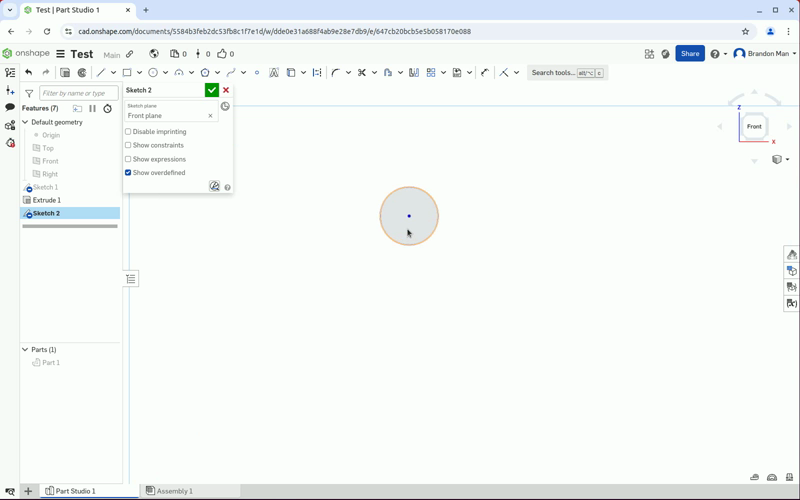
scroll(6)
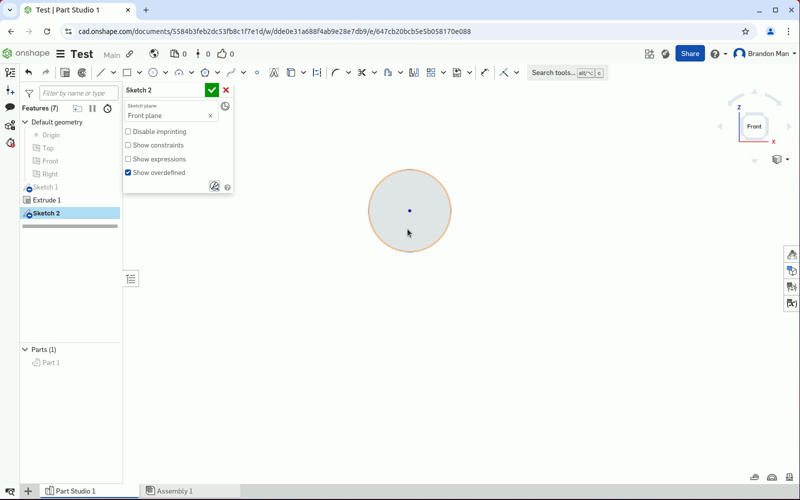
scroll(6)
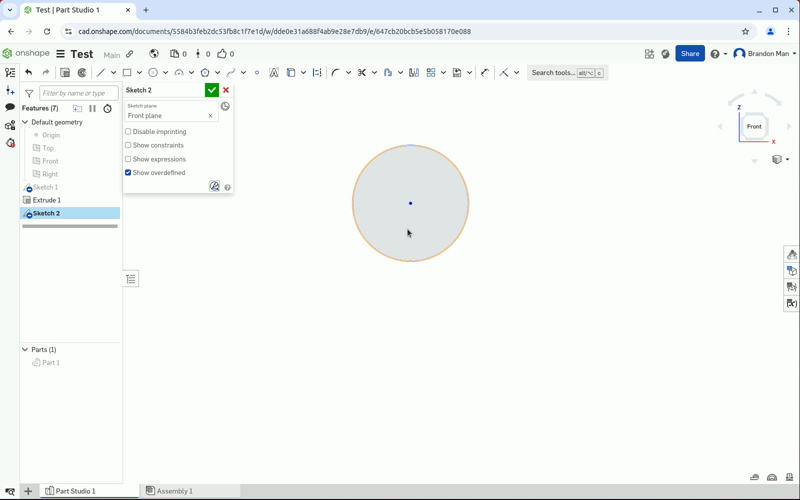
scroll(6)
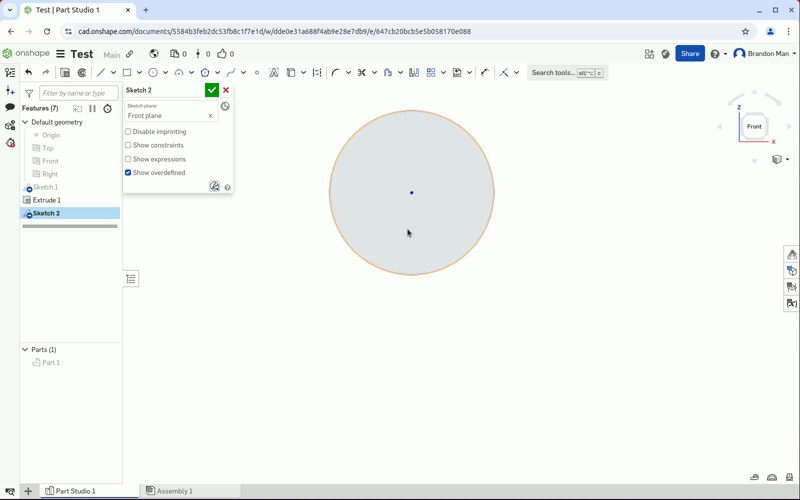
scroll(6)
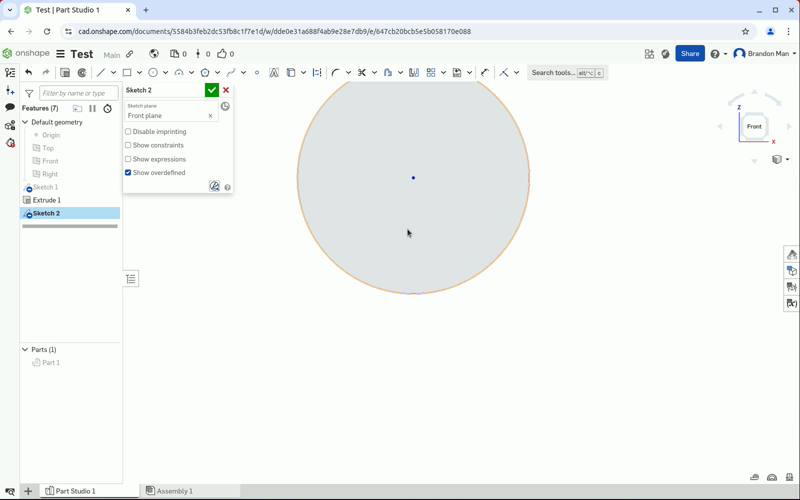
scroll(6)
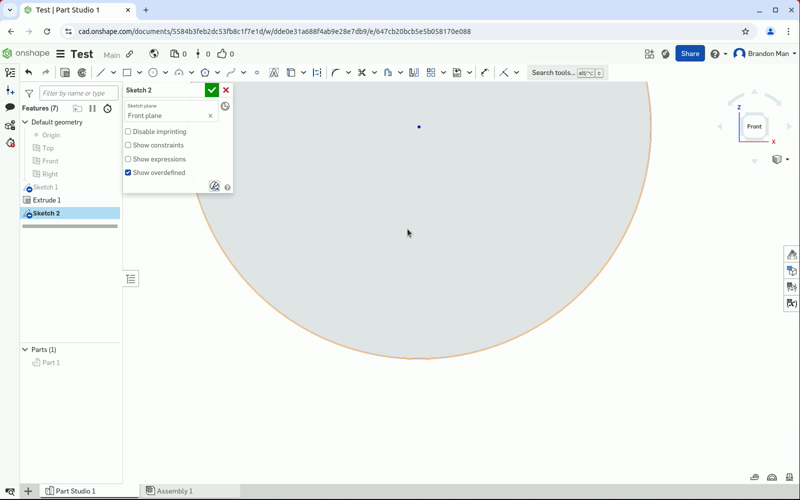
click(407, 228)
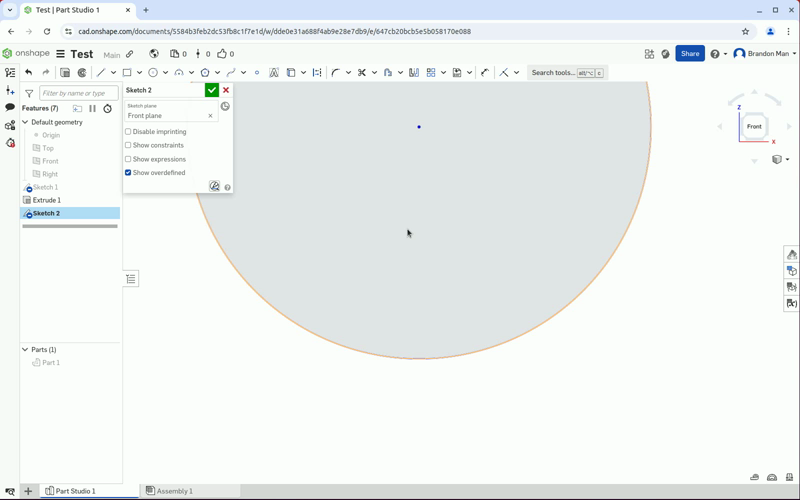
scroll(-6)
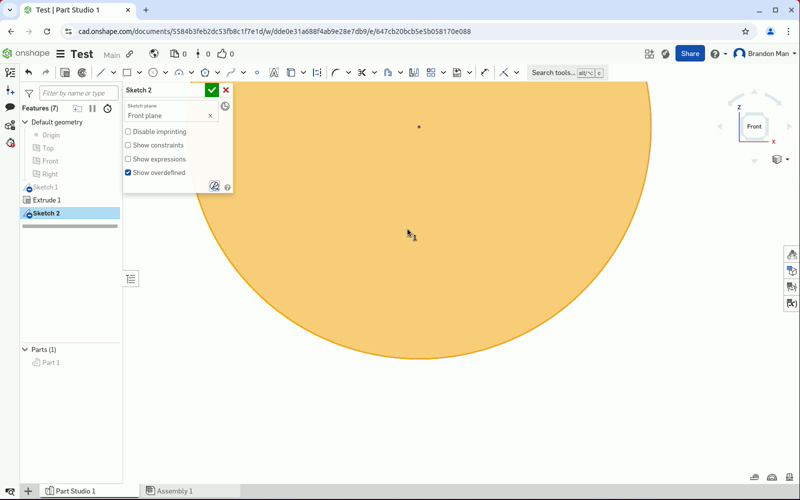
scroll(-6)
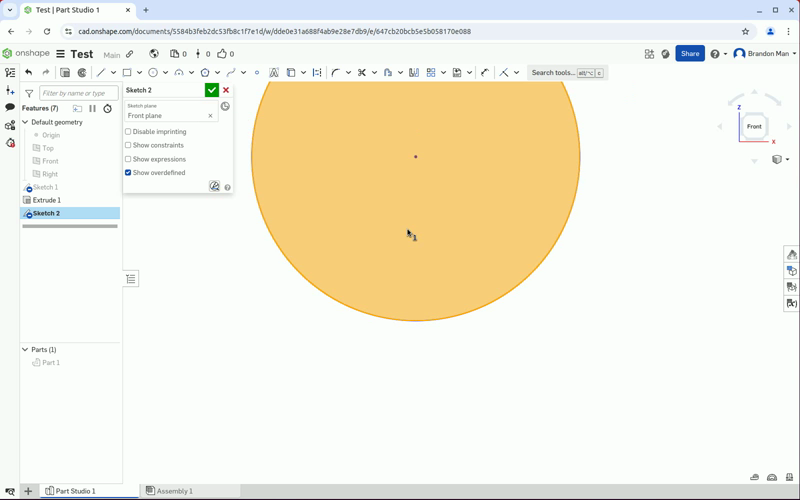
scroll(-6)
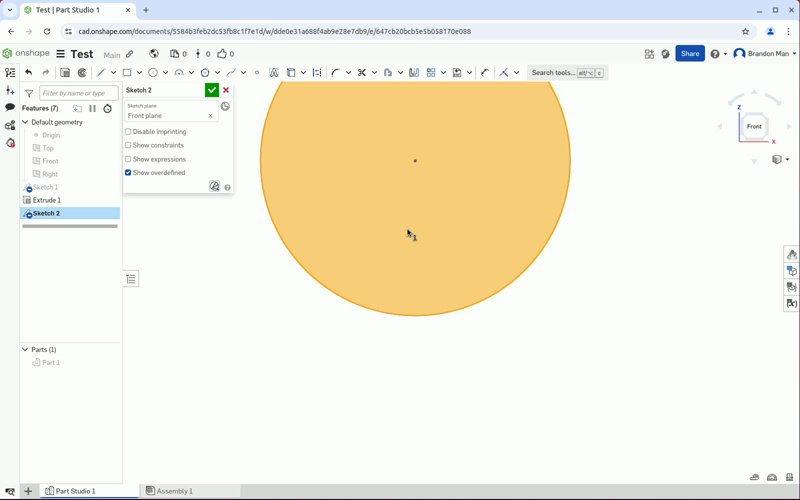
scroll(-6)
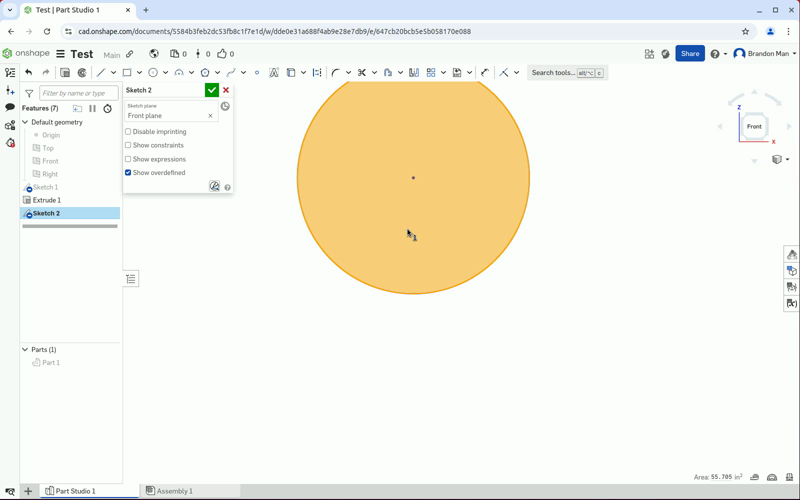
scroll(-6)
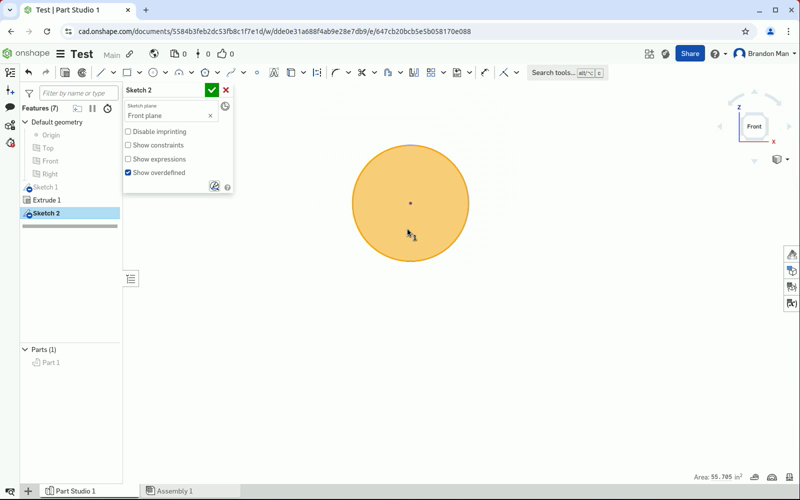
scroll(-6)
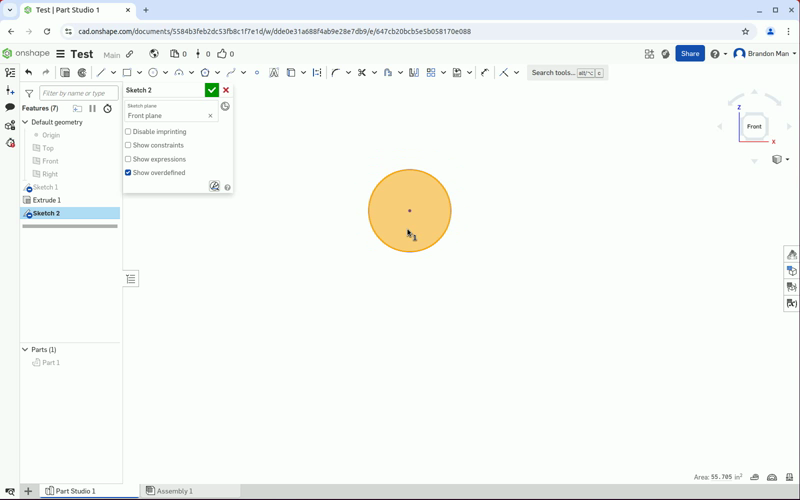
scroll(-6)
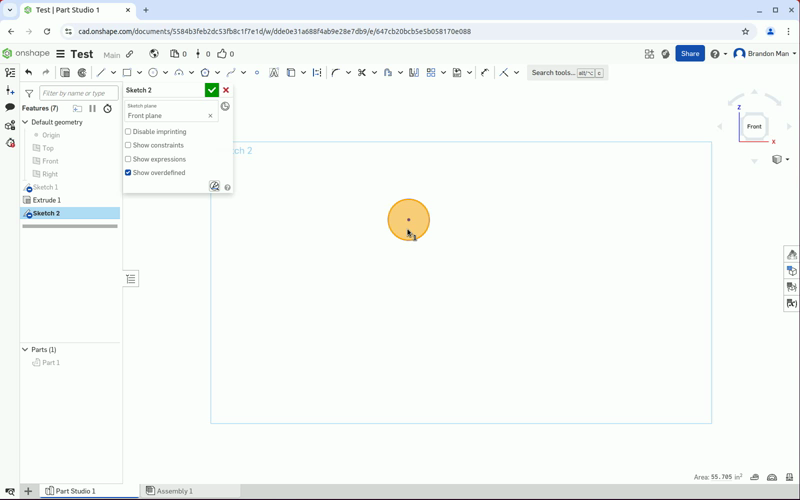
mouse_move(73, 352)
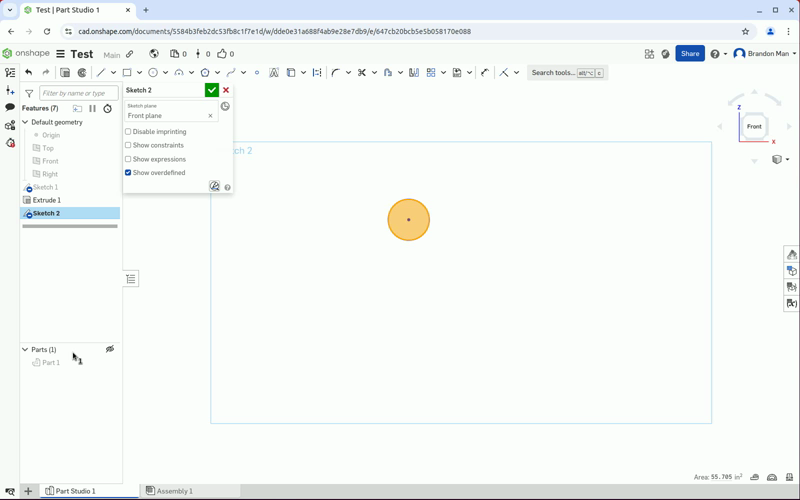
key(shift+y)
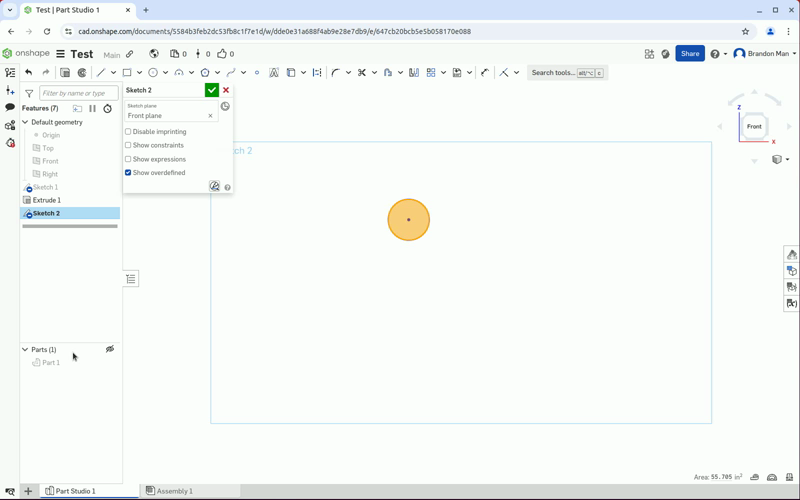
key(shift+e)
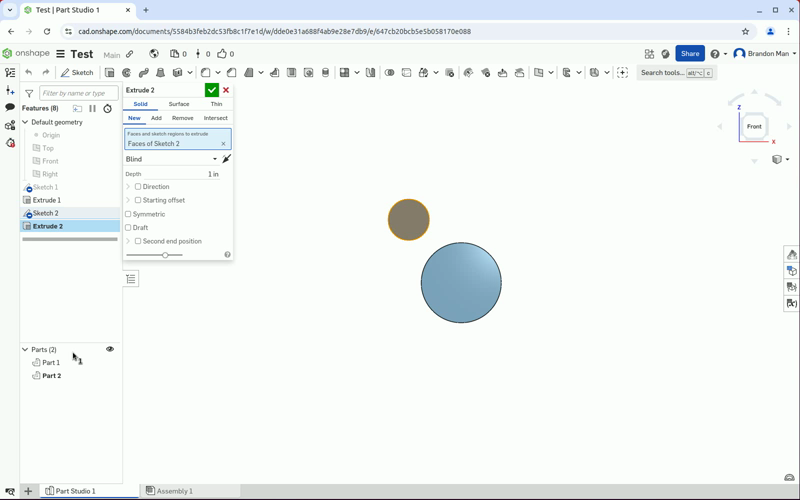
mouse_move(143, 106)
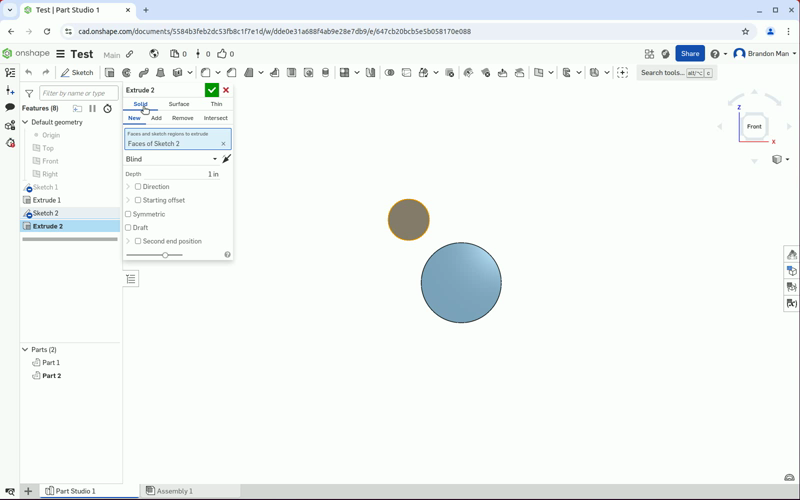
click(143, 106)
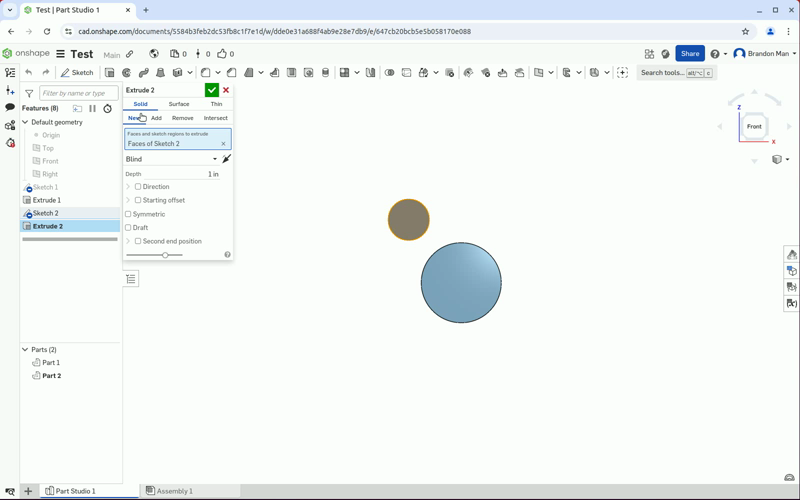
mouse_move(137, 120)
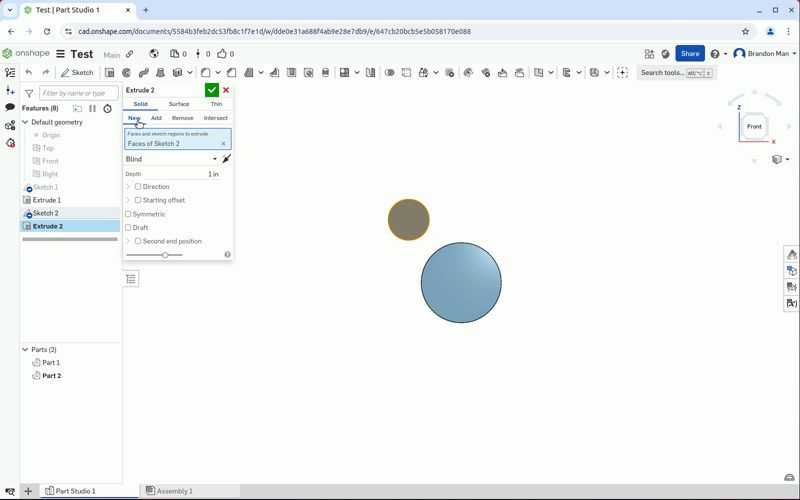
click(137, 120)
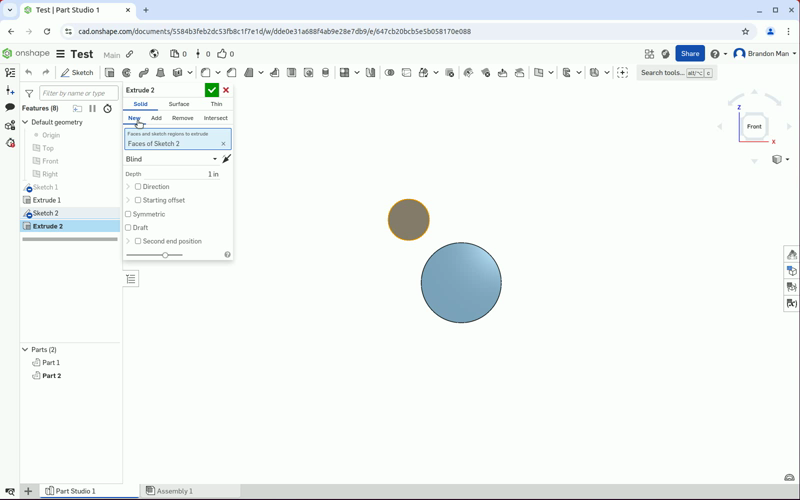
key(tab, 4)
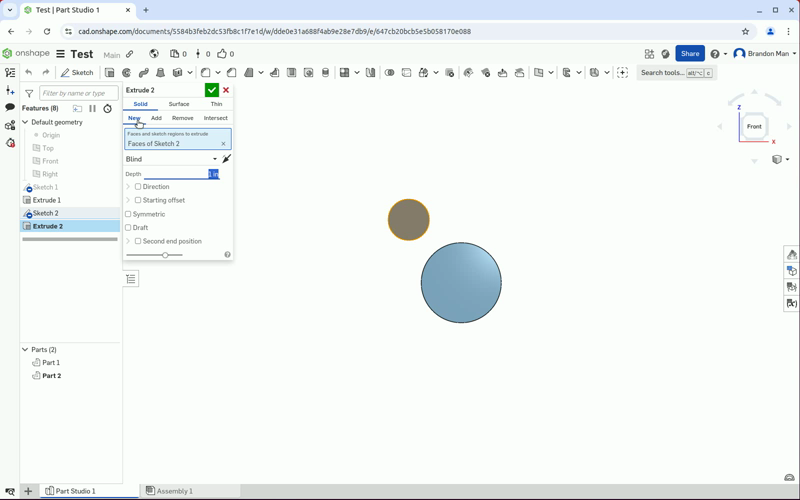
text(5.536)
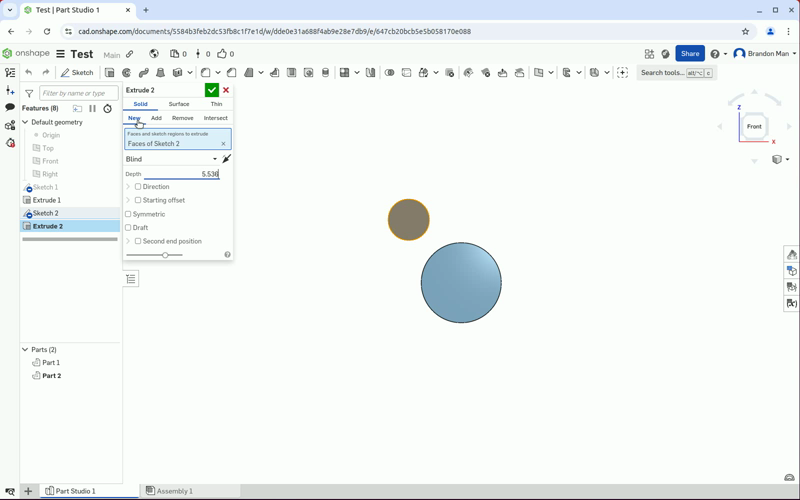
key(enter)
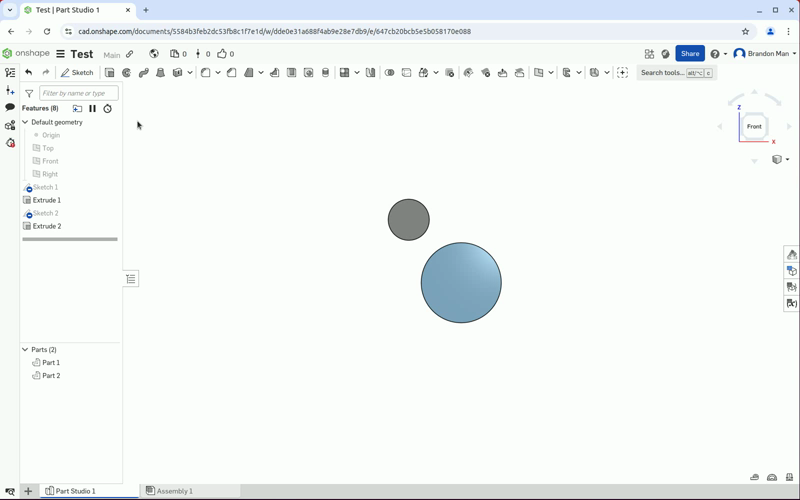
key(shift+h)
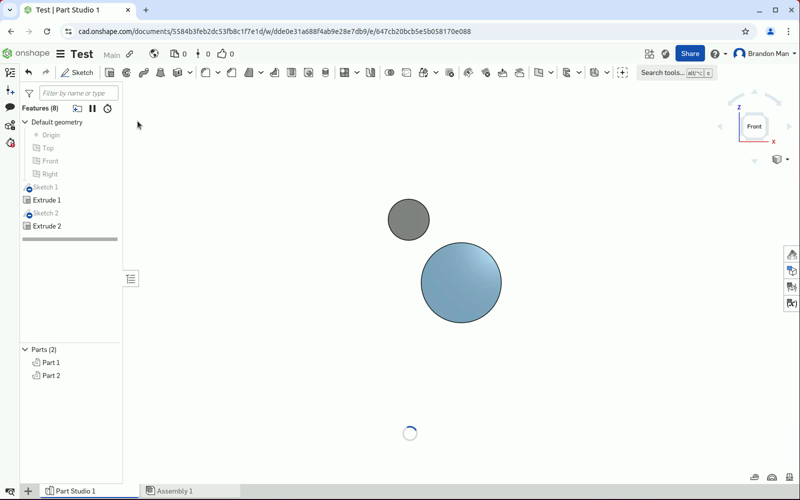
key(shift+h)
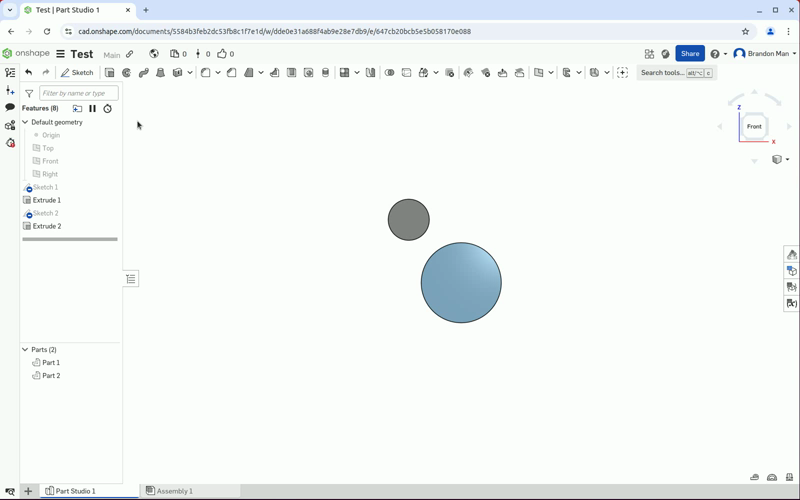
mouse_move(73, 189)
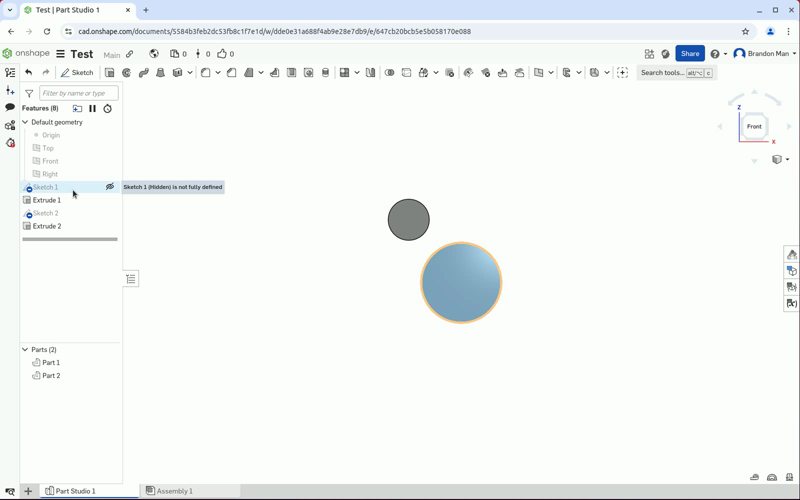
click(73, 189)
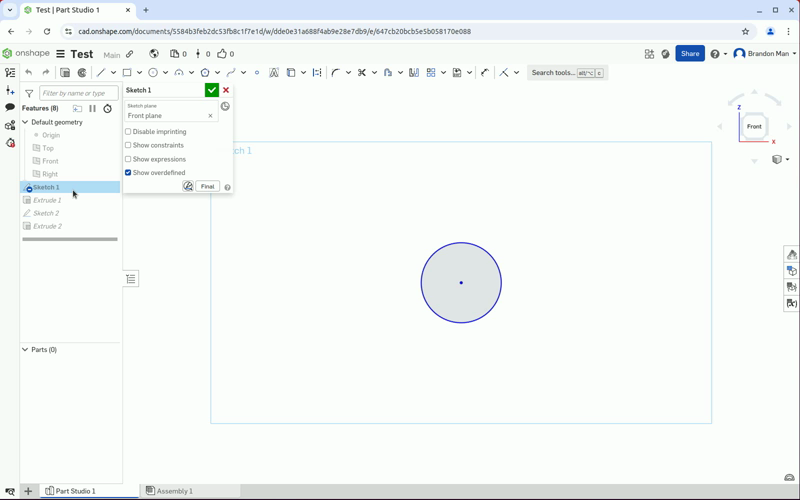
mouse_move(229, 92)
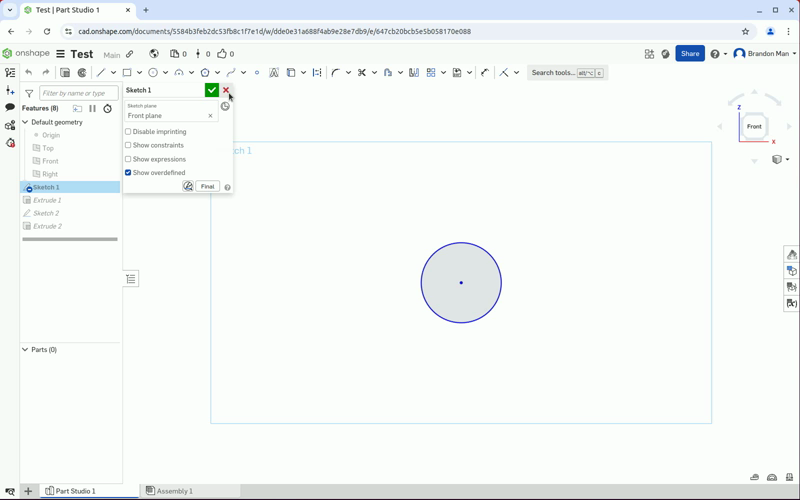
click(229, 92)
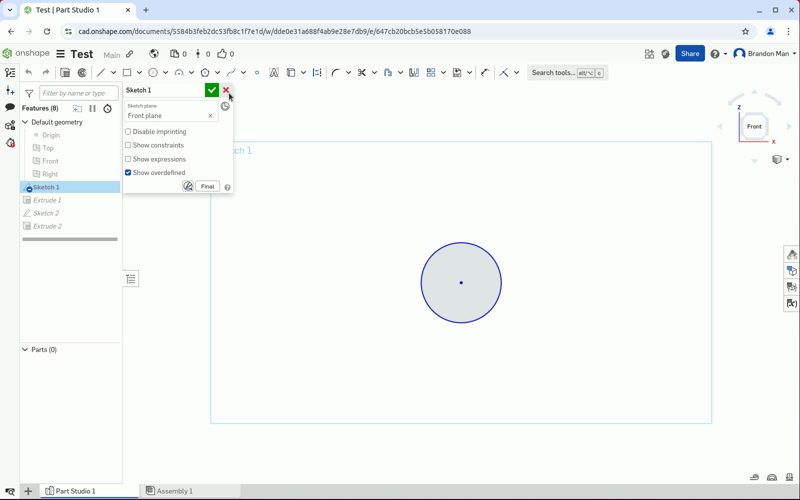
key(shift+s)
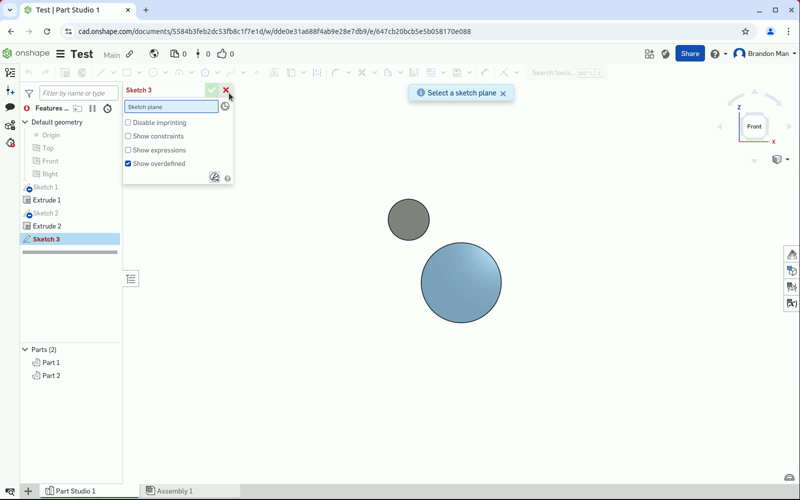
mouse_move(73, 163)
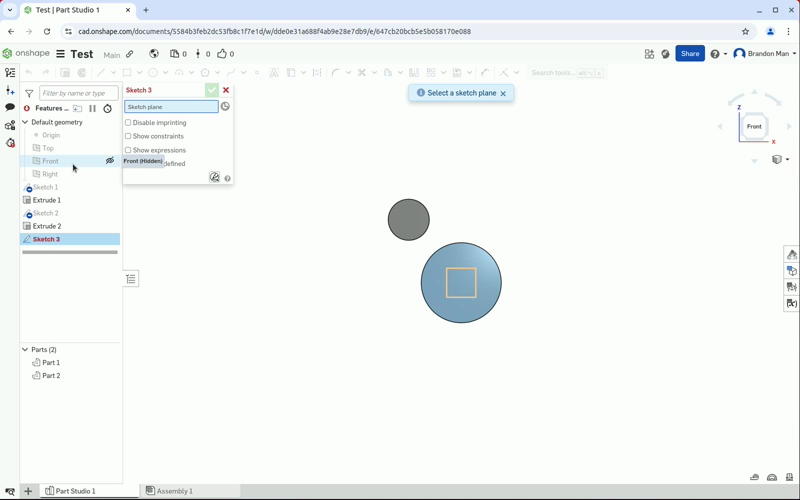
click(73, 163)
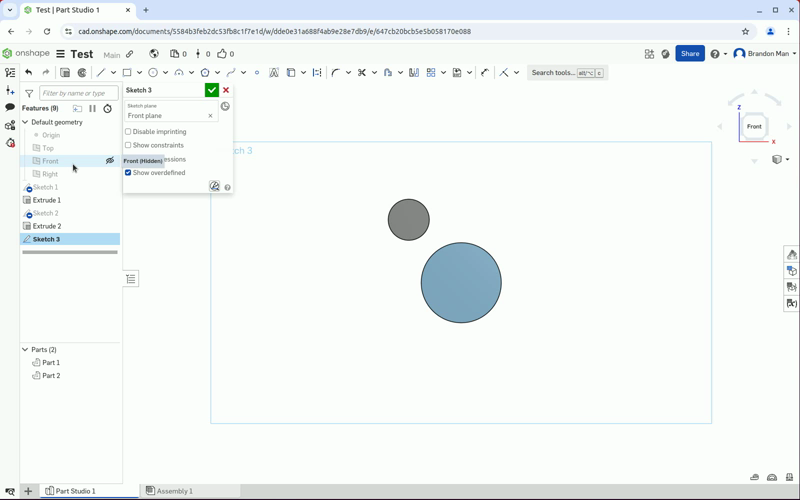
mouse_move(73, 352)
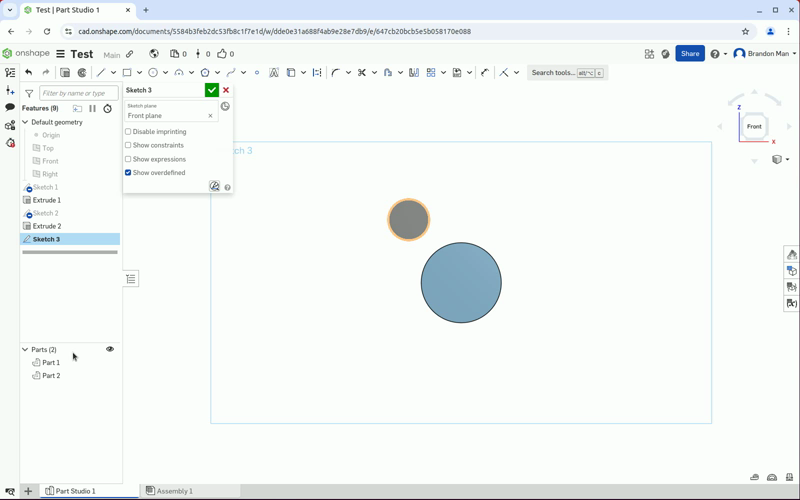
key(y)
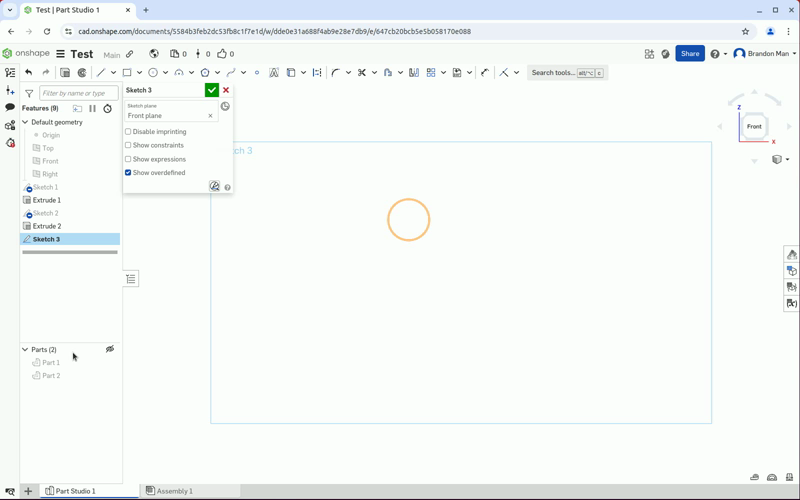
key(c)
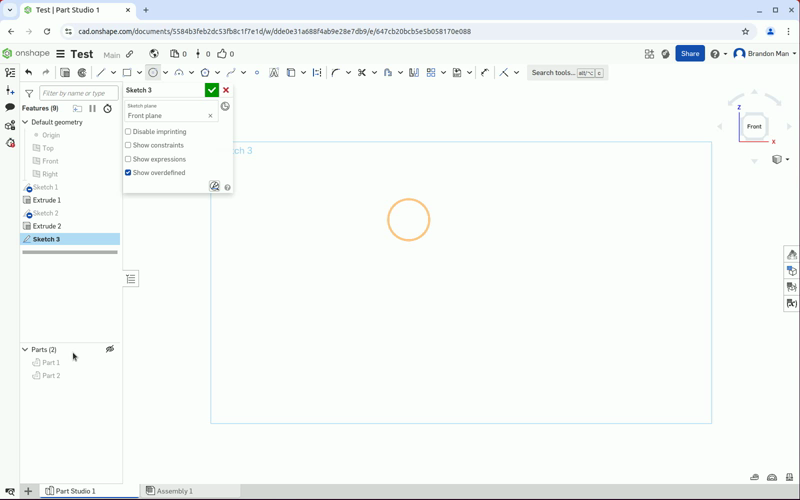
key_down(shift)
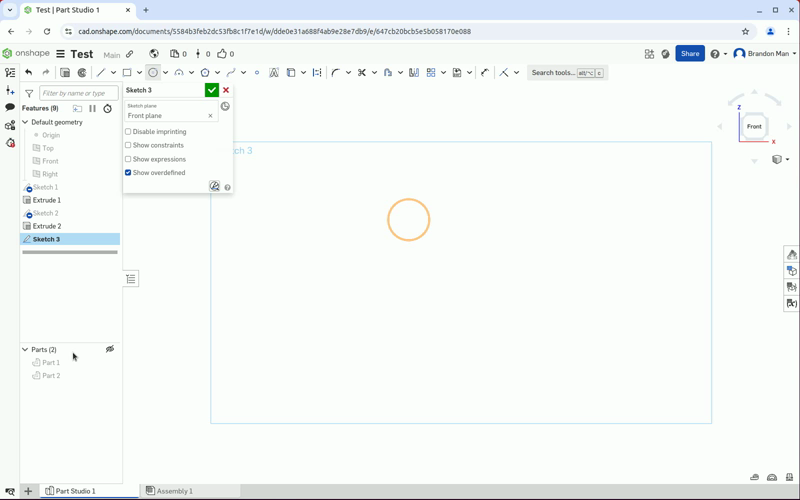
mouse_move(461, 190)
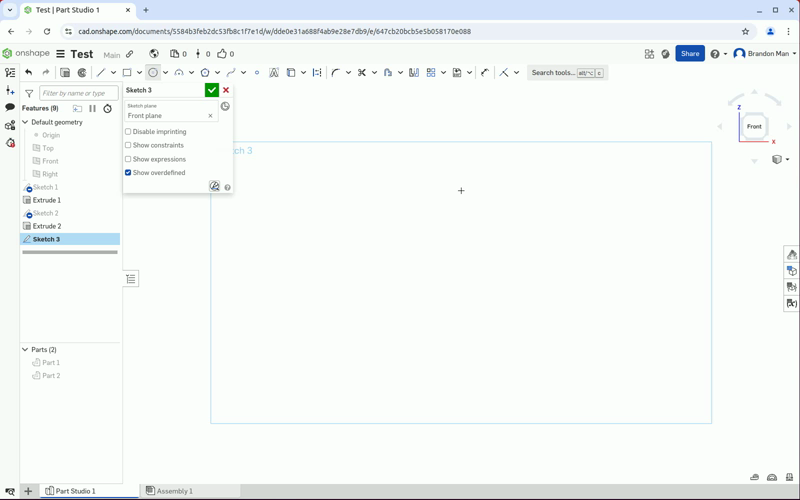
click(461, 190)
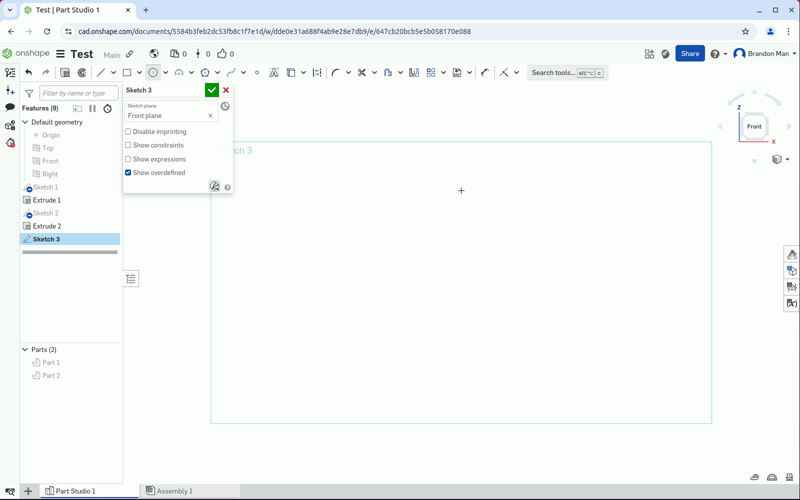
key_up(shift)
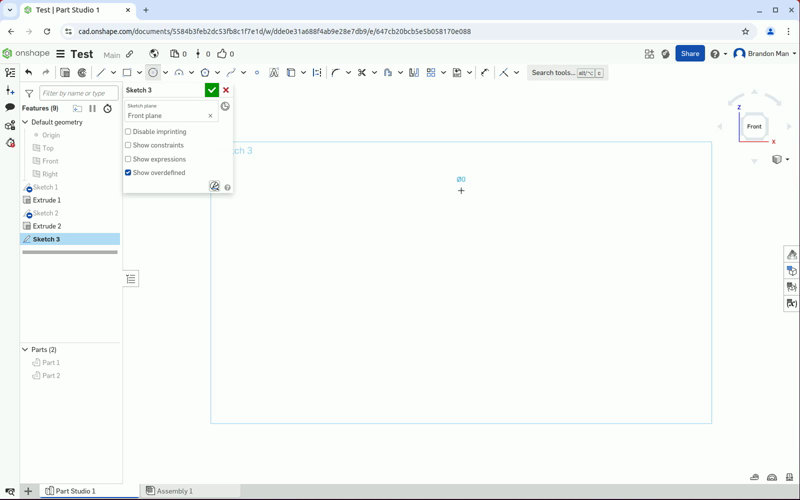
mouse_move(481, 190)
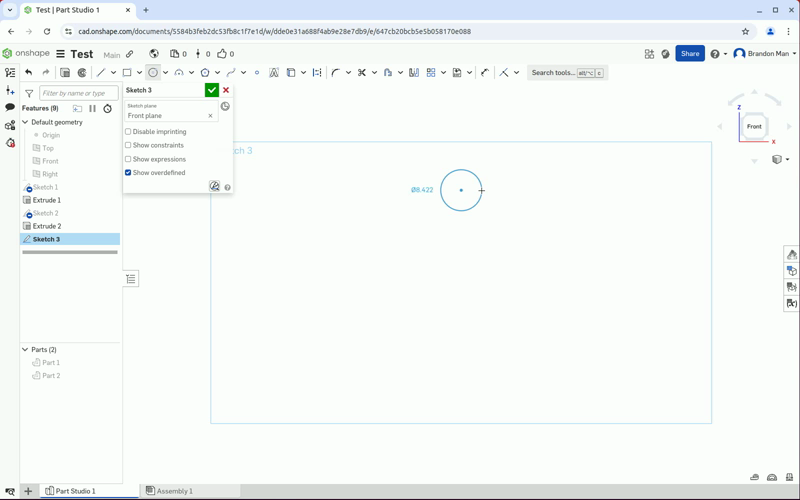
click(481, 190)
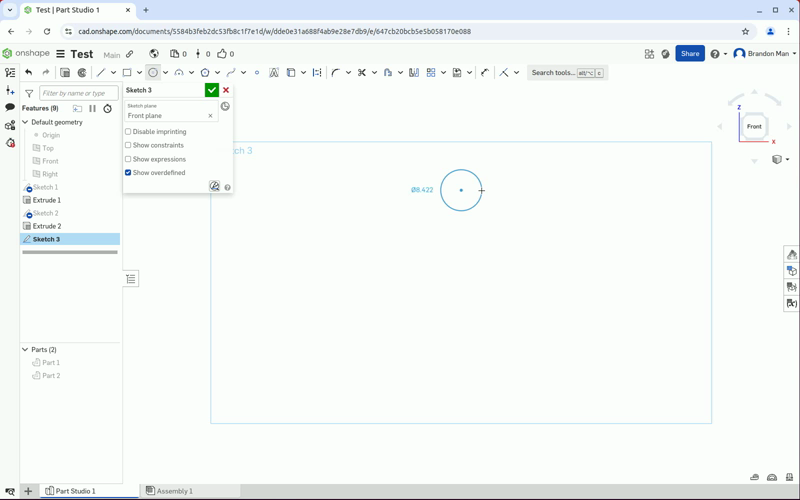
key(esc)
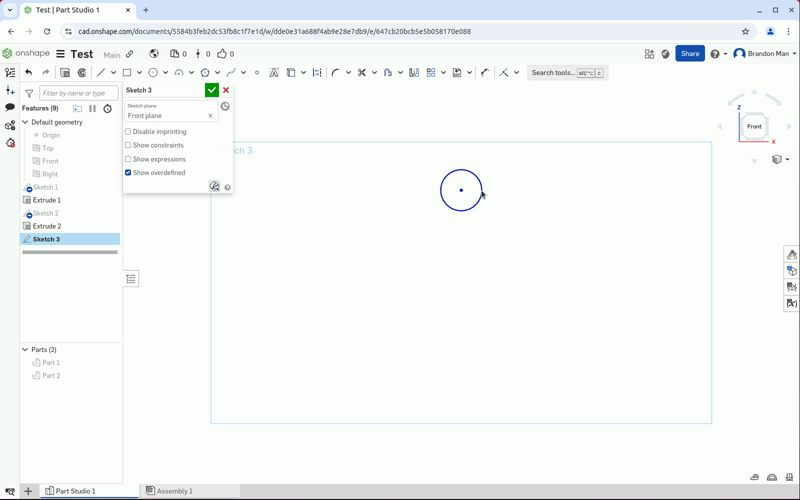
mouse_move(451, 190)
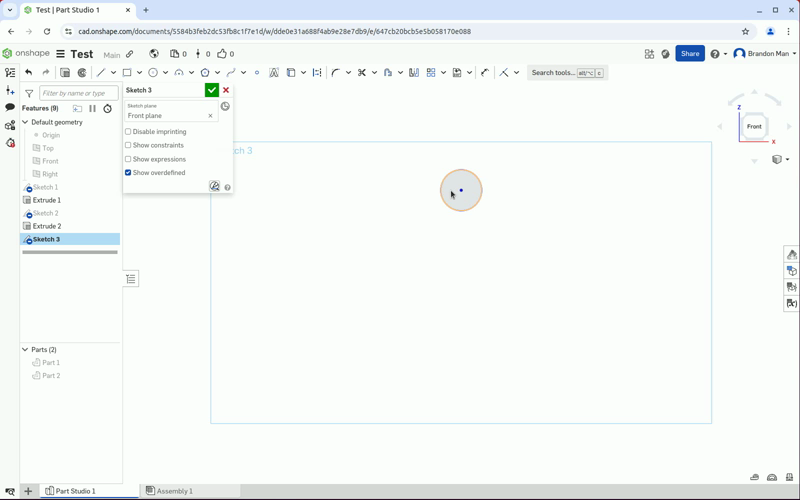
scroll(6)
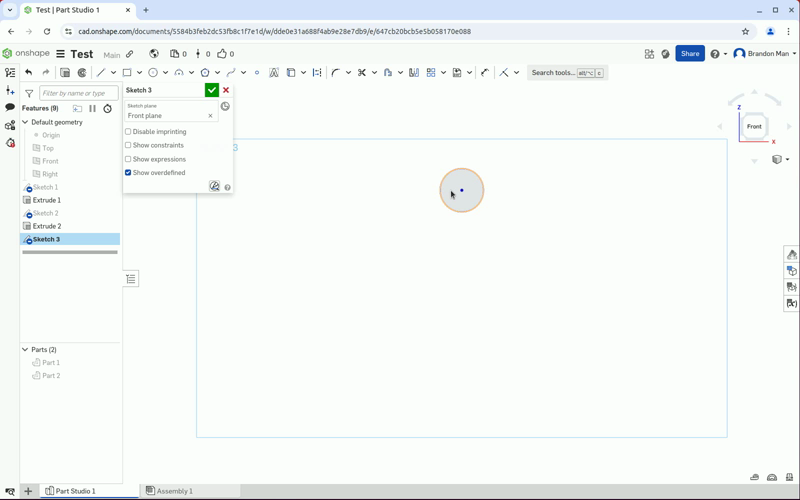
scroll(6)
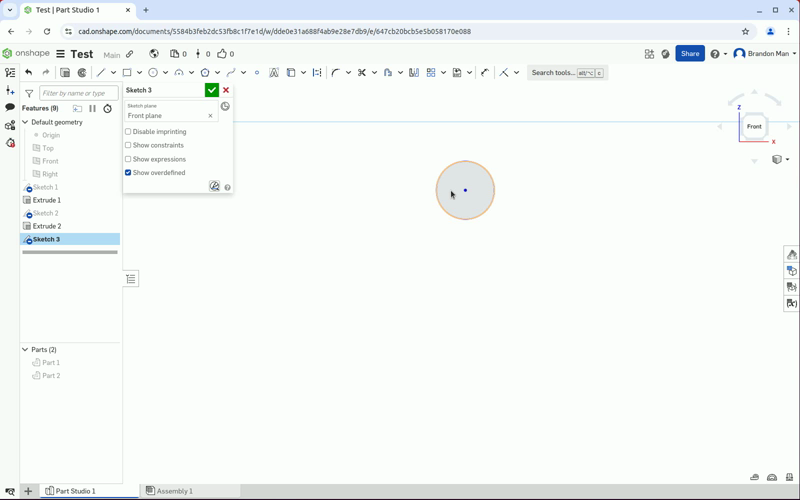
scroll(6)
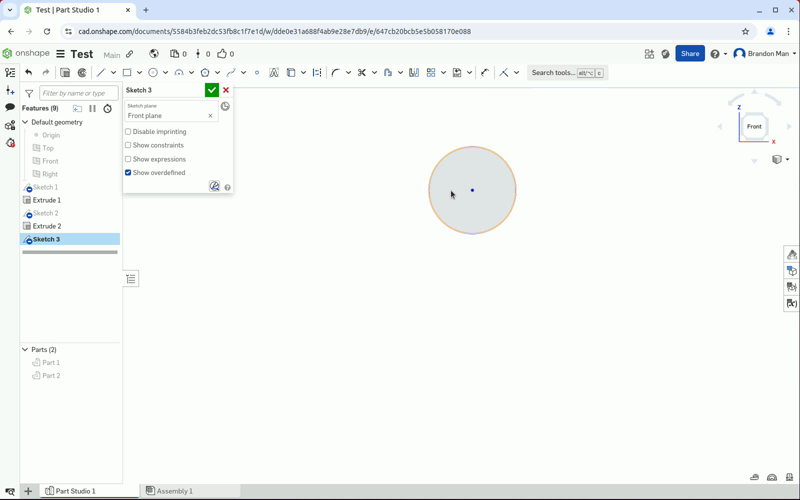
scroll(6)
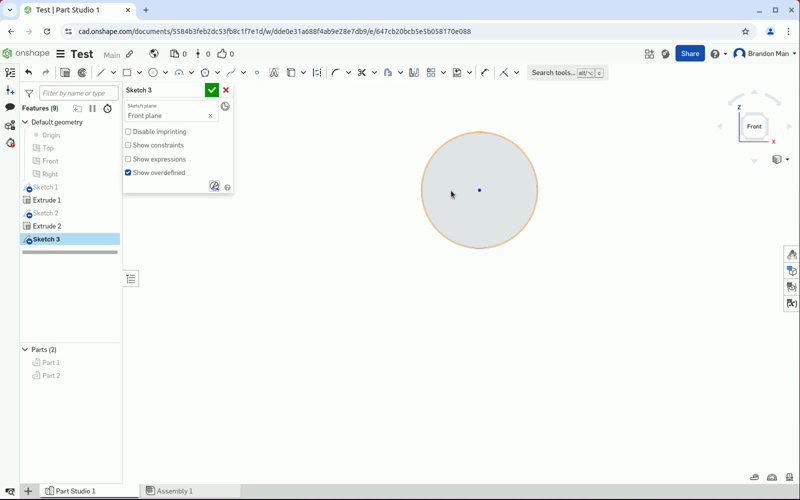
scroll(6)
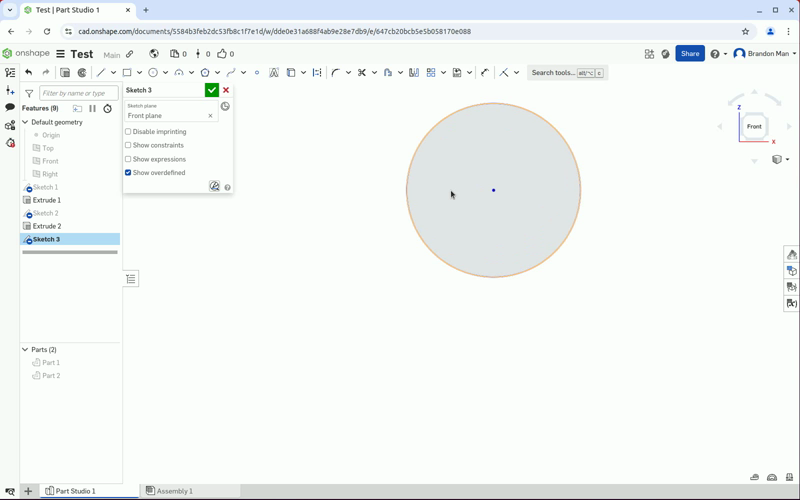
scroll(6)
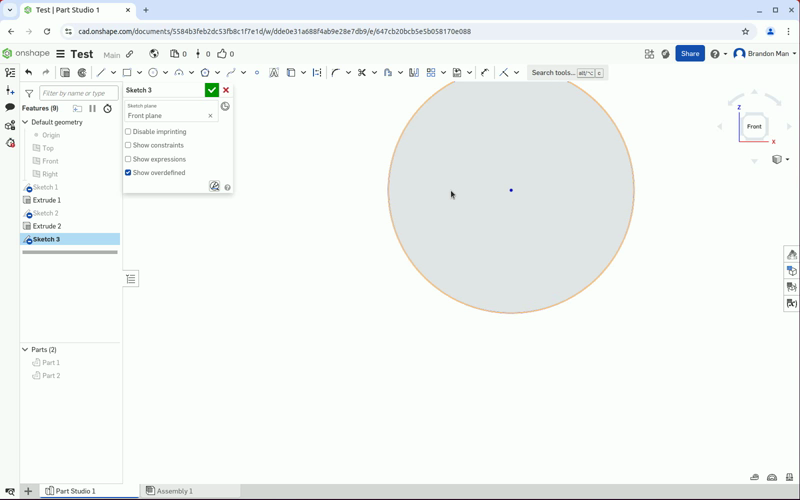
scroll(6)
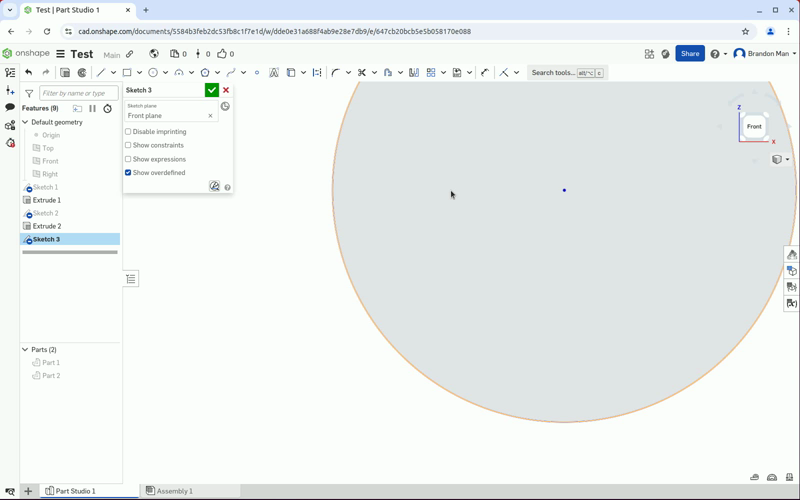
click(451, 190)
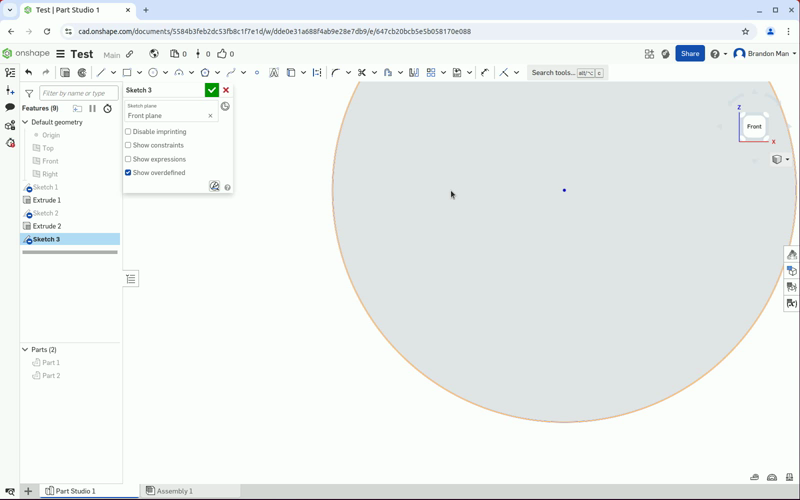
scroll(-6)
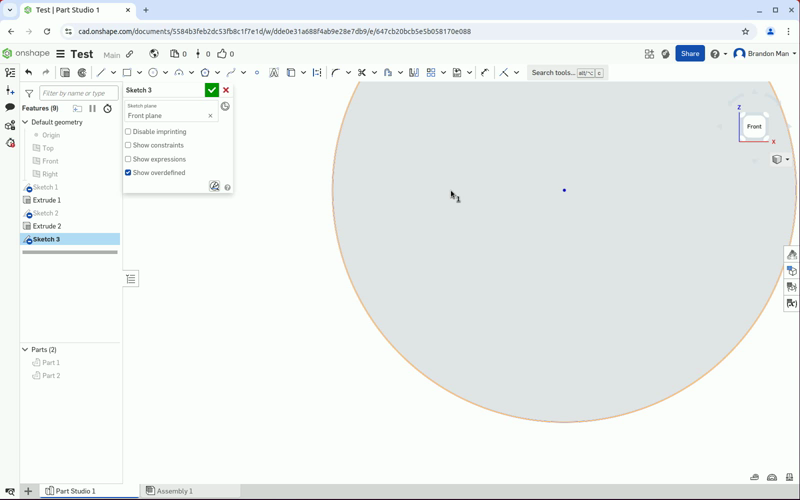
scroll(-6)
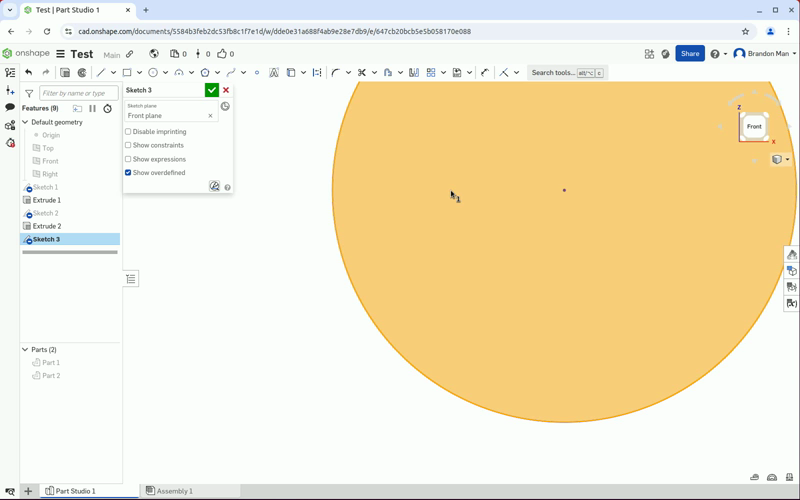
scroll(-6)
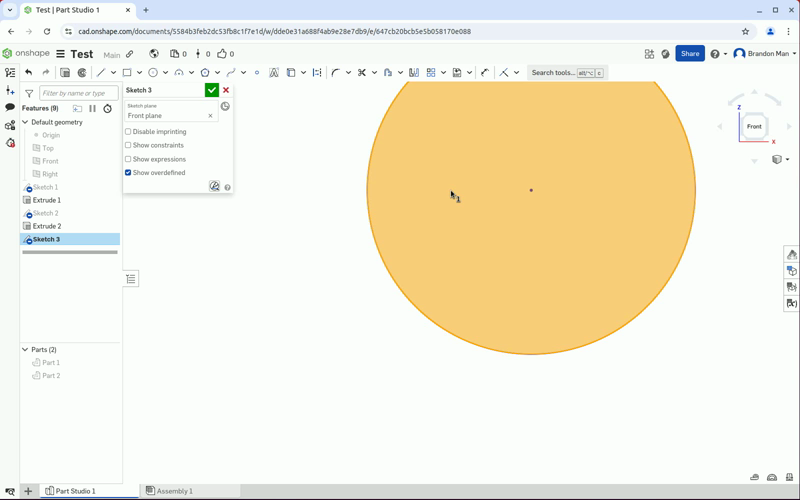
scroll(-6)
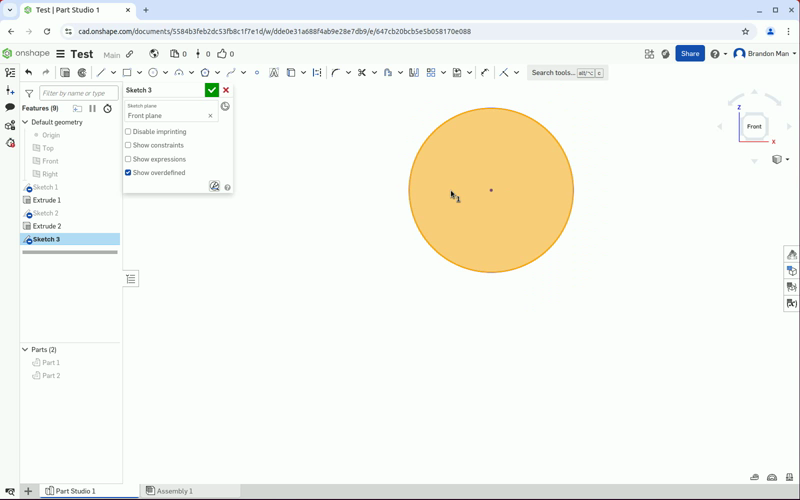
scroll(-6)
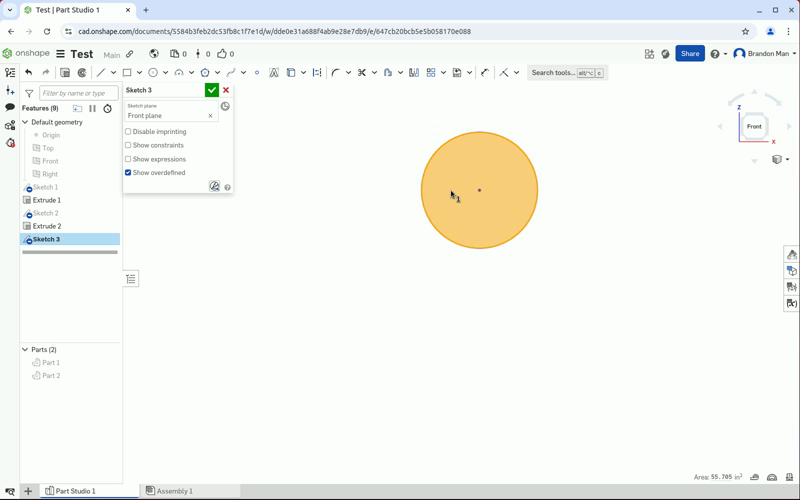
scroll(-6)
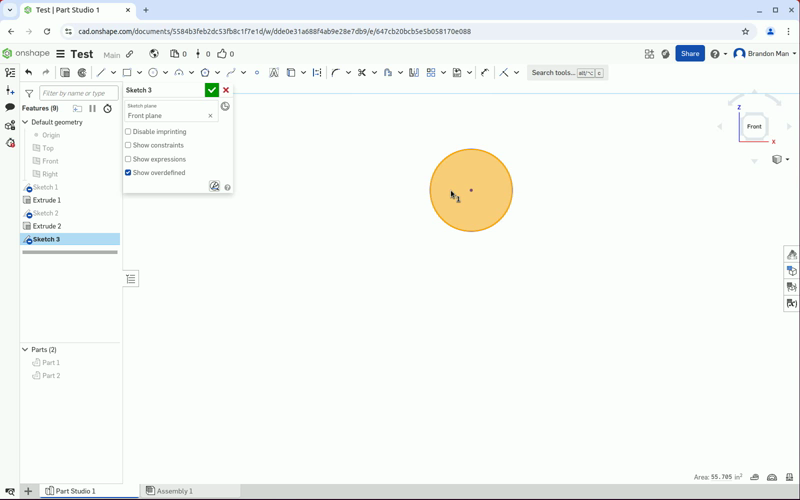
scroll(-6)
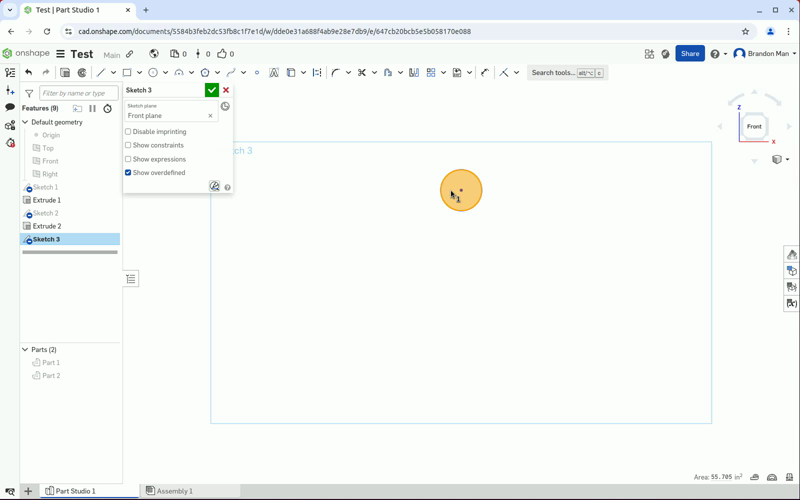
mouse_move(73, 352)
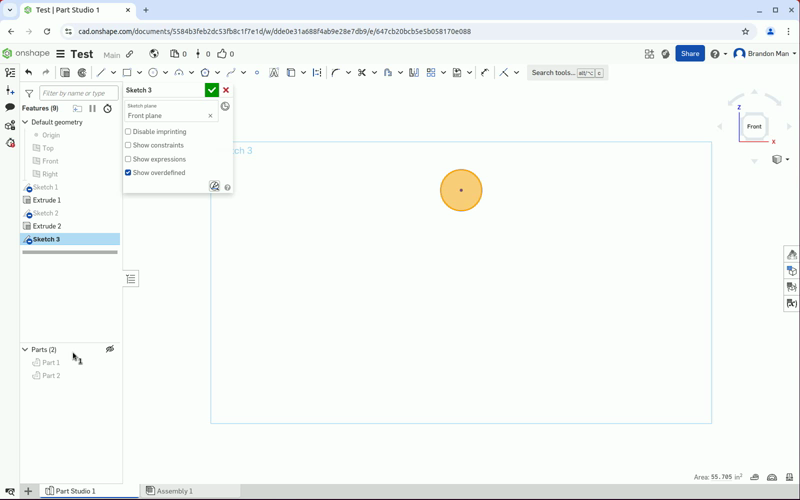
key(shift+y)
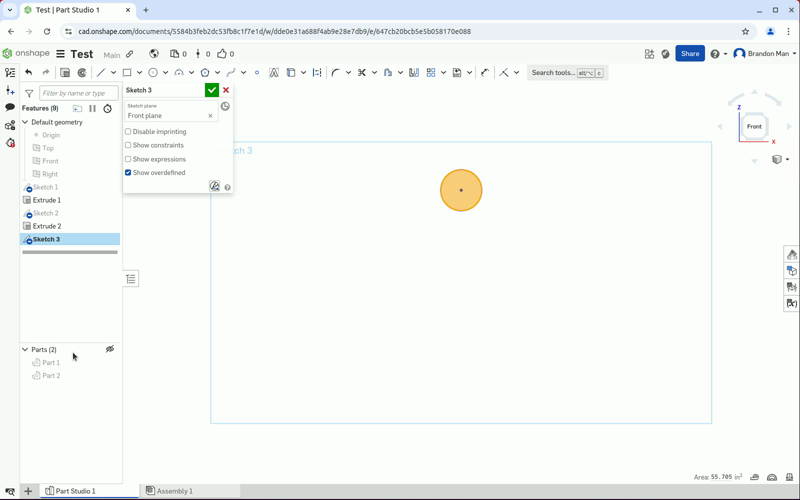
key(shift+e)
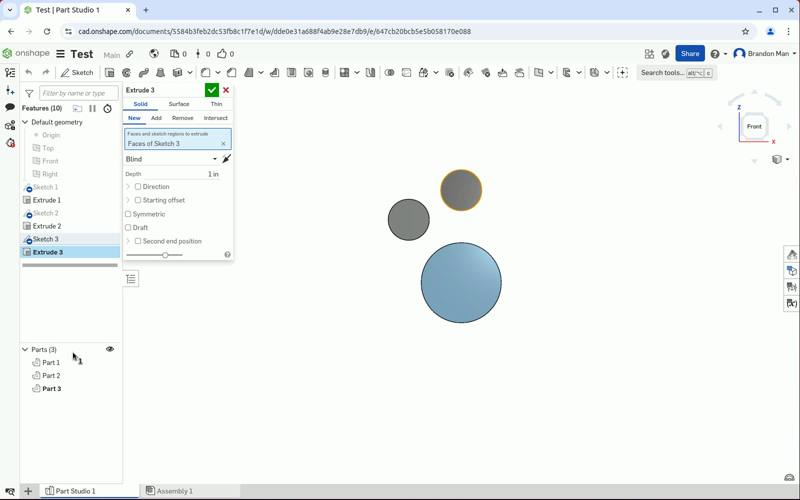
mouse_move(143, 106)
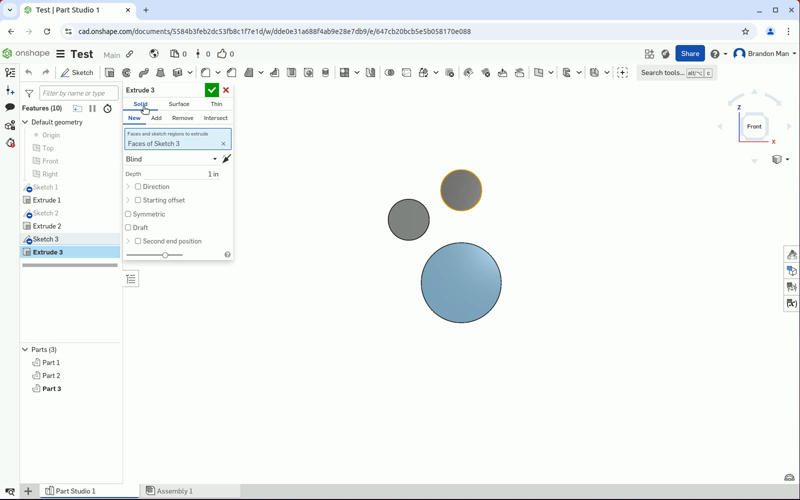
click(143, 106)
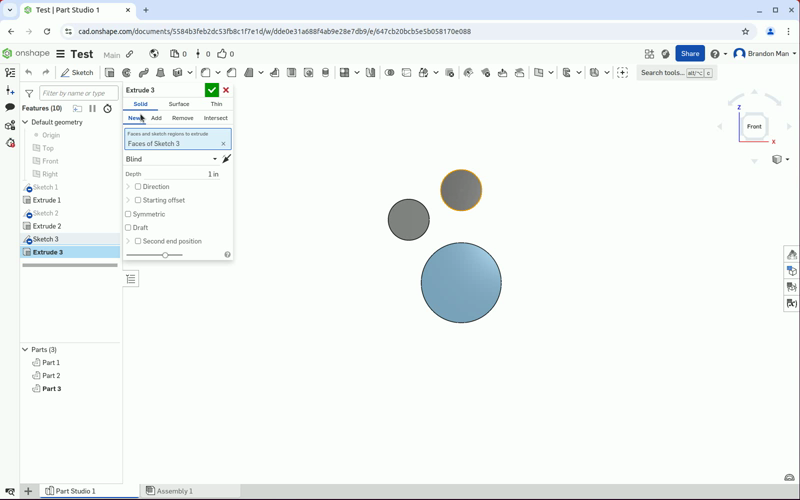
mouse_move(137, 120)
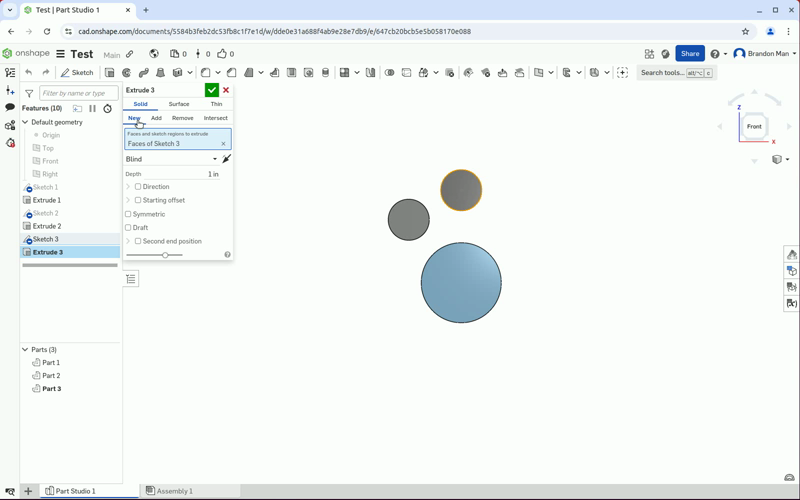
click(137, 120)
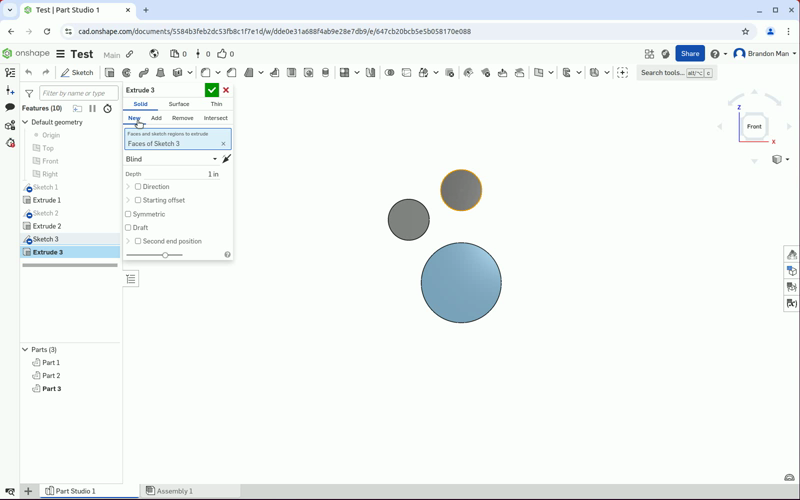
key(tab, 4)
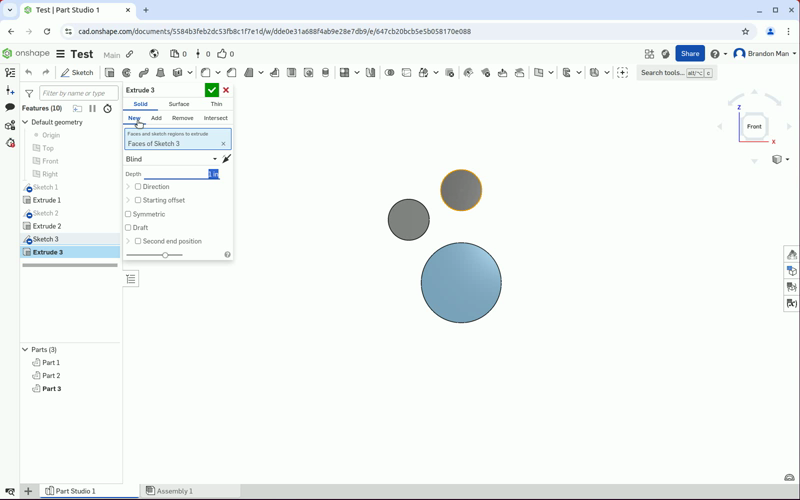
text(5.536)
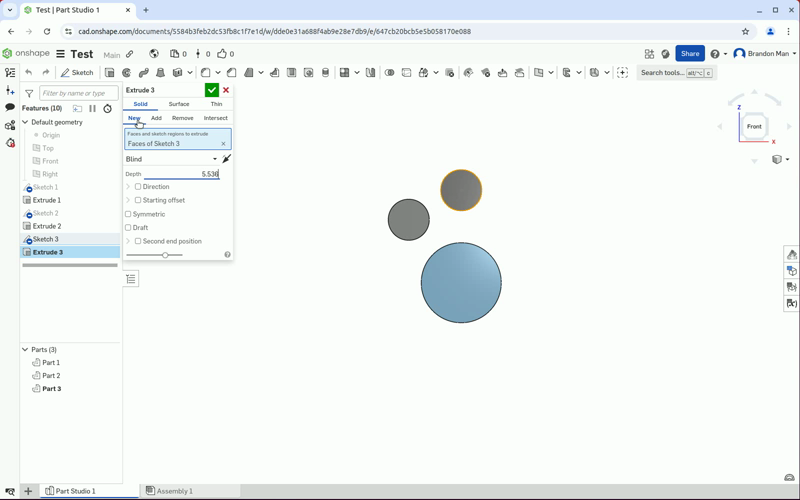
key(enter)
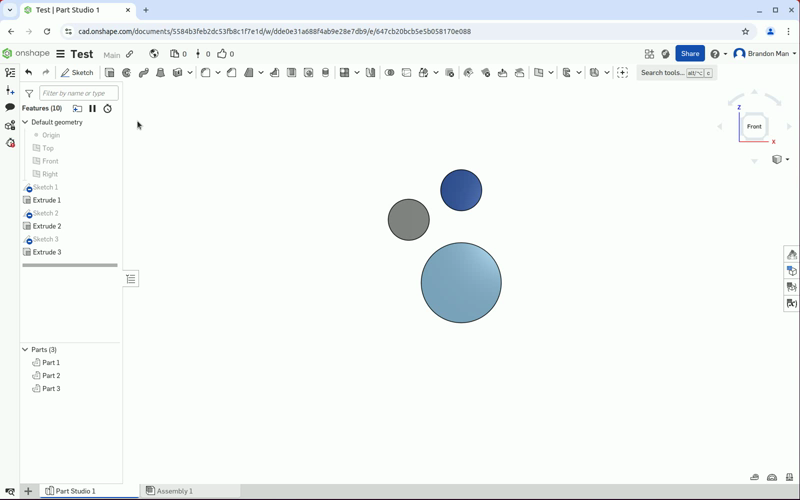
key(shift+h)
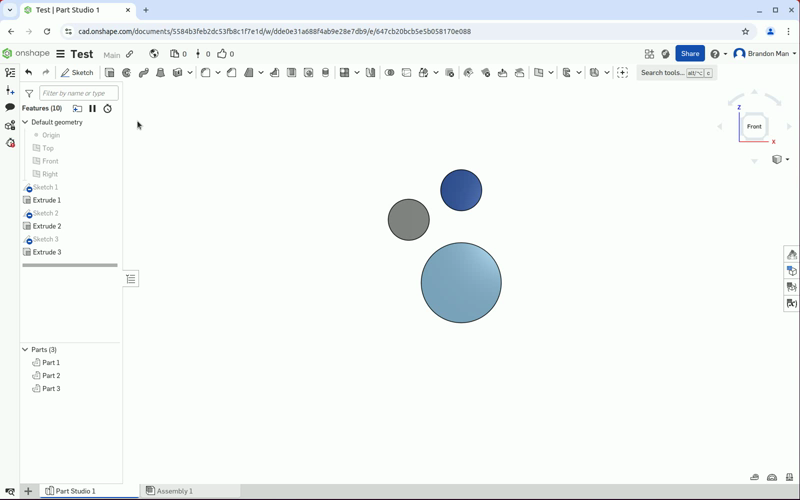
key(shift+h)
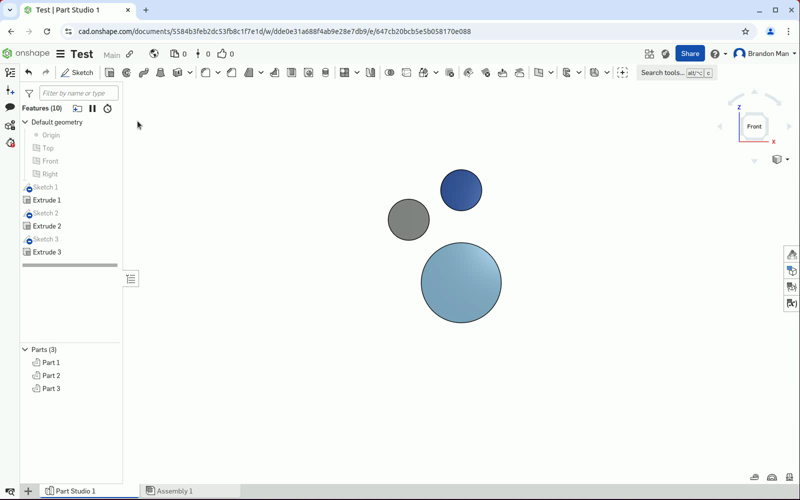
mouse_move(73, 189)
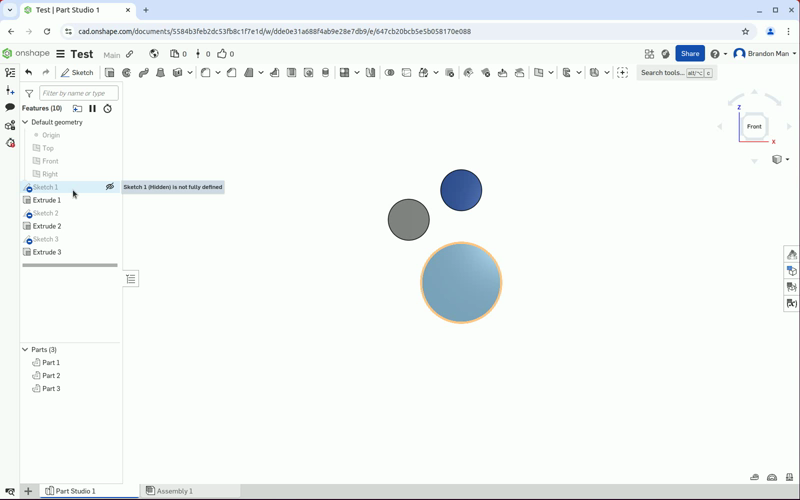
click(73, 189)
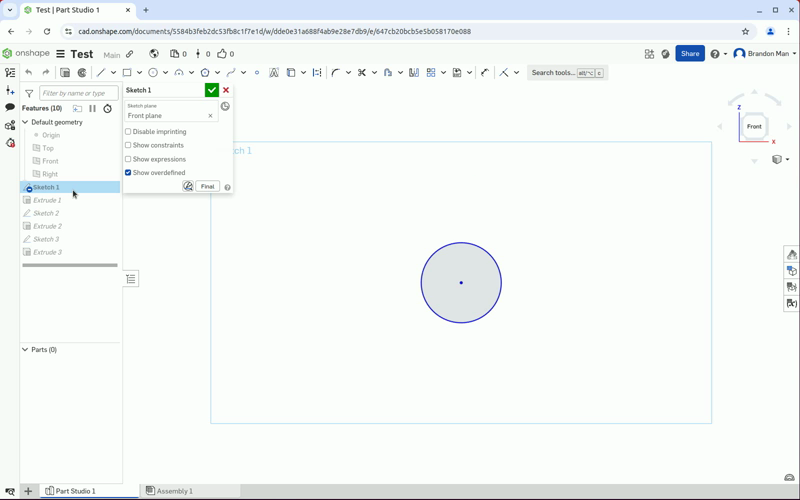
mouse_move(229, 92)
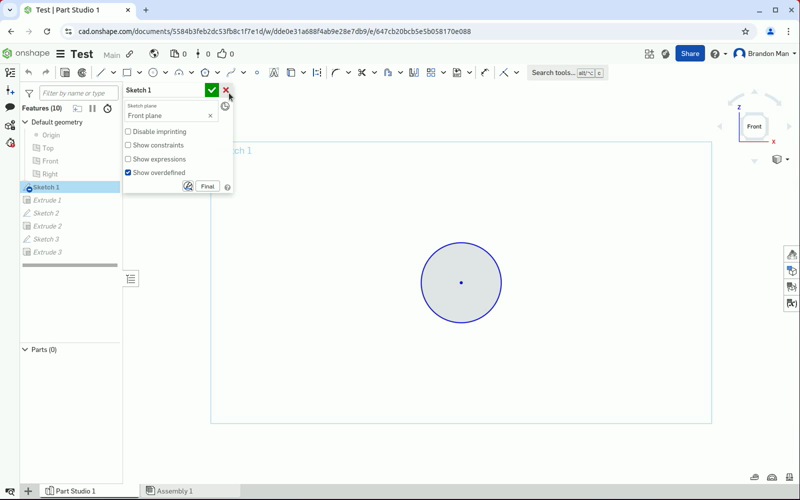
click(229, 92)
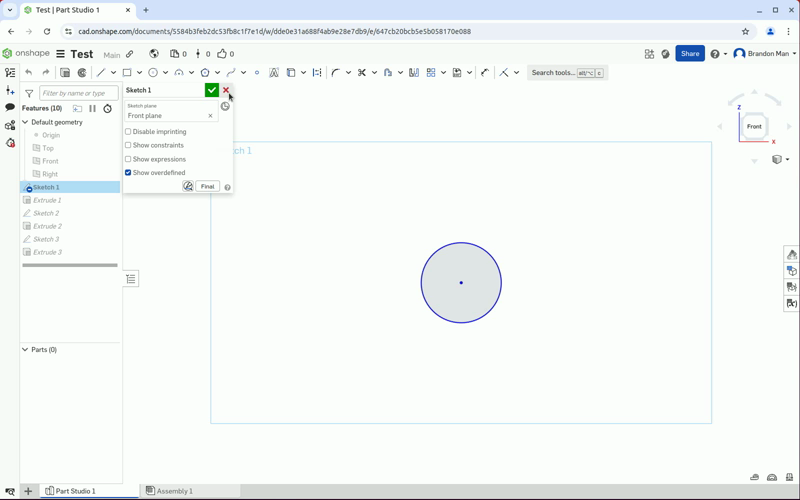
key(shift+s)
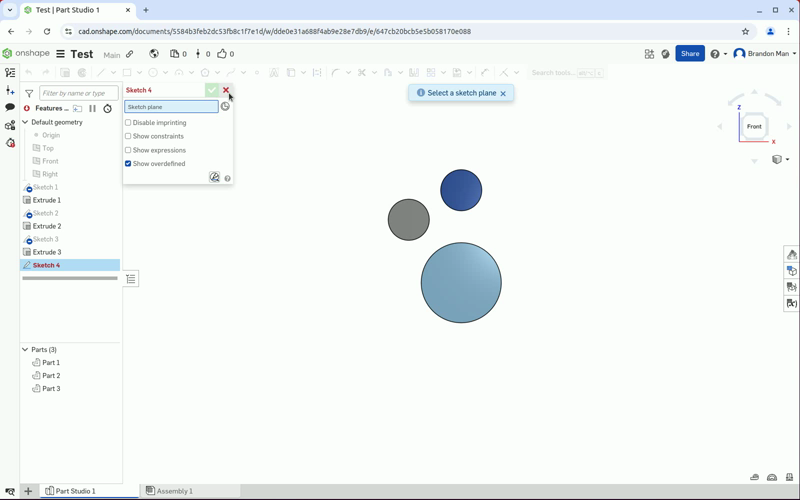
mouse_move(73, 163)
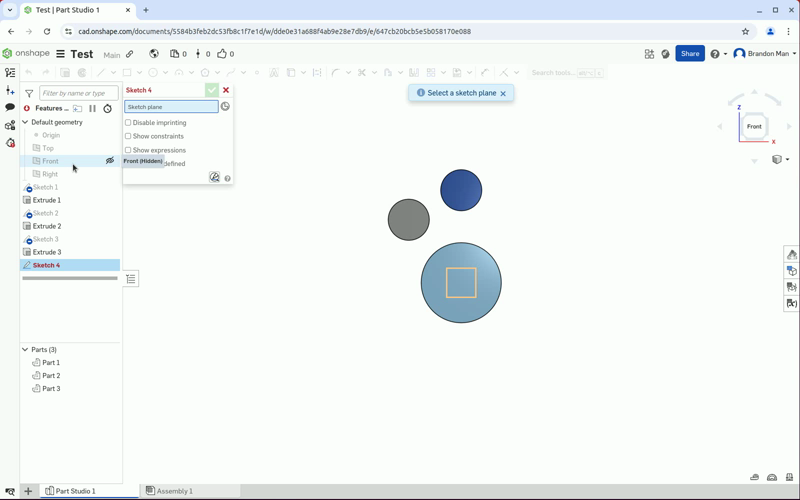
click(73, 163)
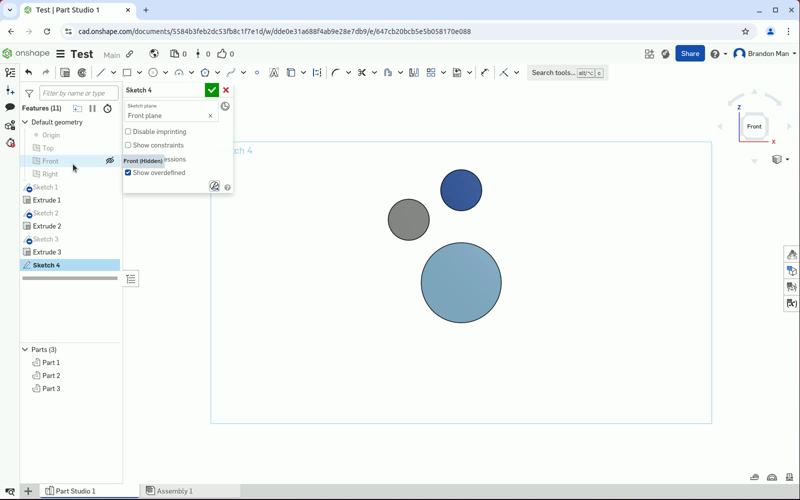
mouse_move(73, 352)
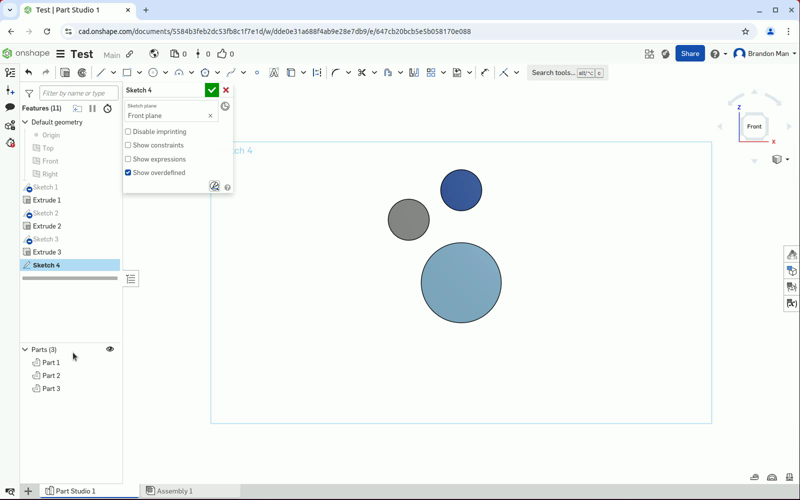
key(y)
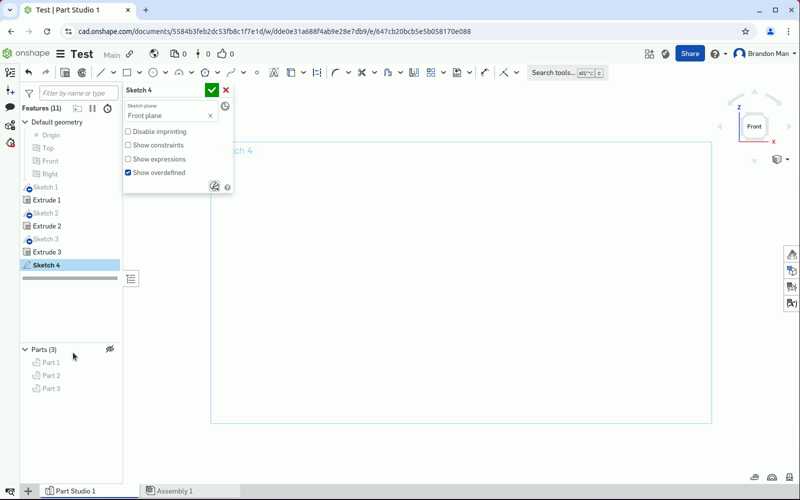
key(c)
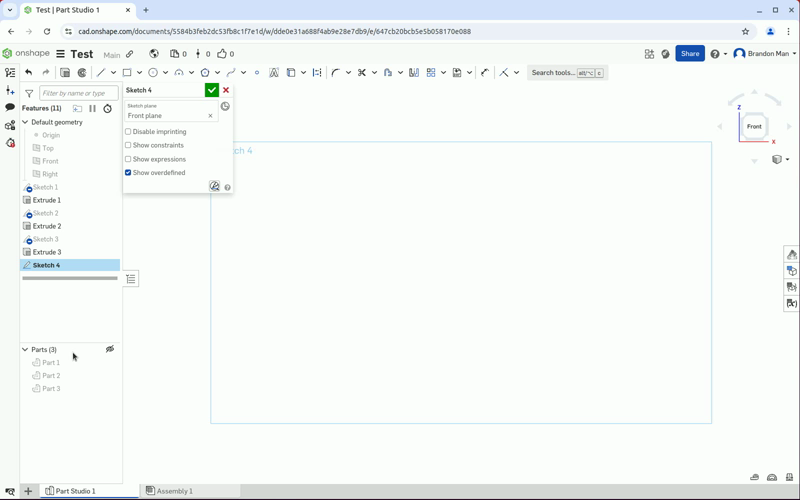
key_down(shift)
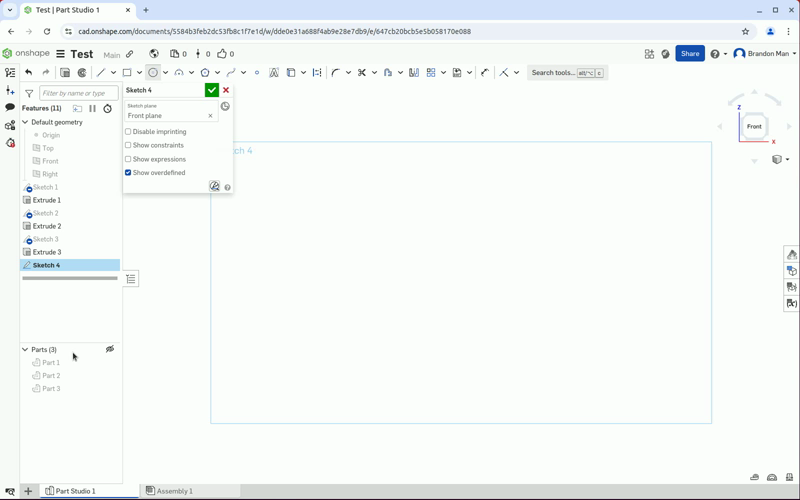
mouse_move(514, 219)
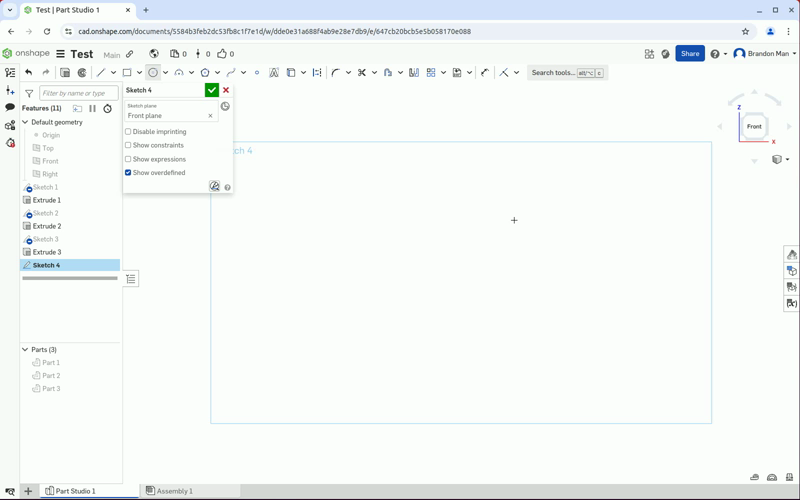
click(514, 219)
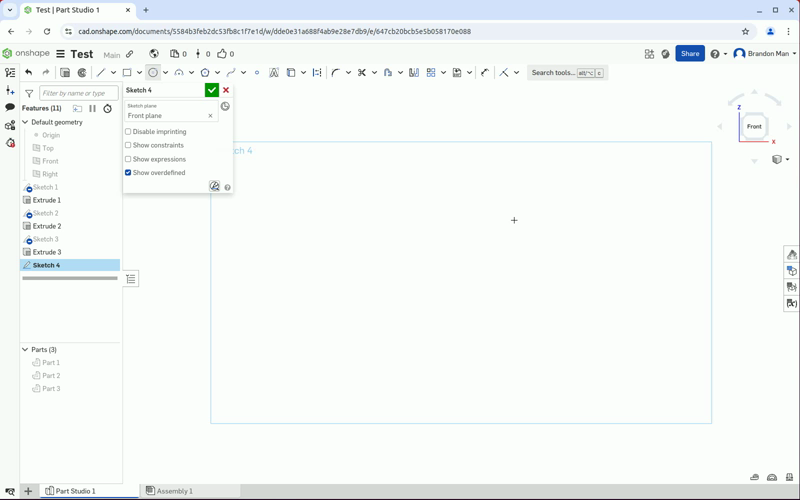
key_up(shift)
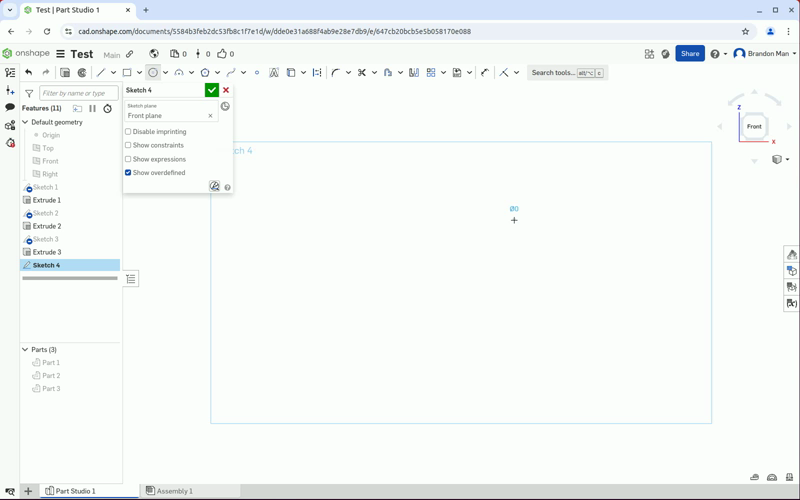
mouse_move(534, 219)
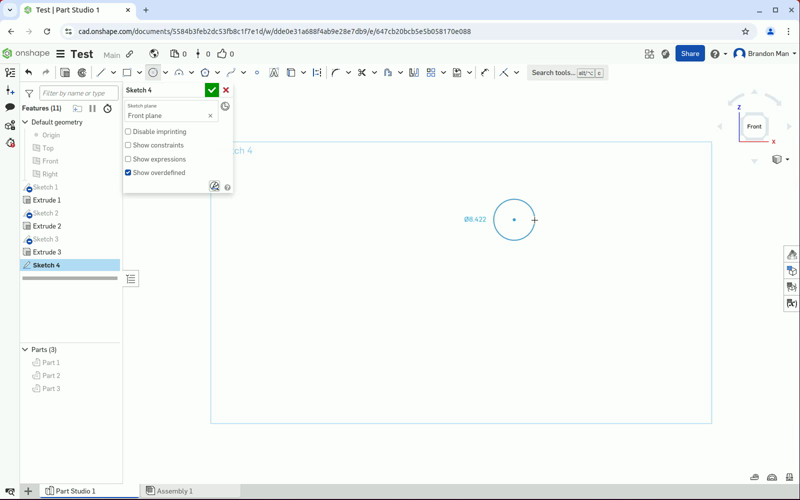
click(534, 219)
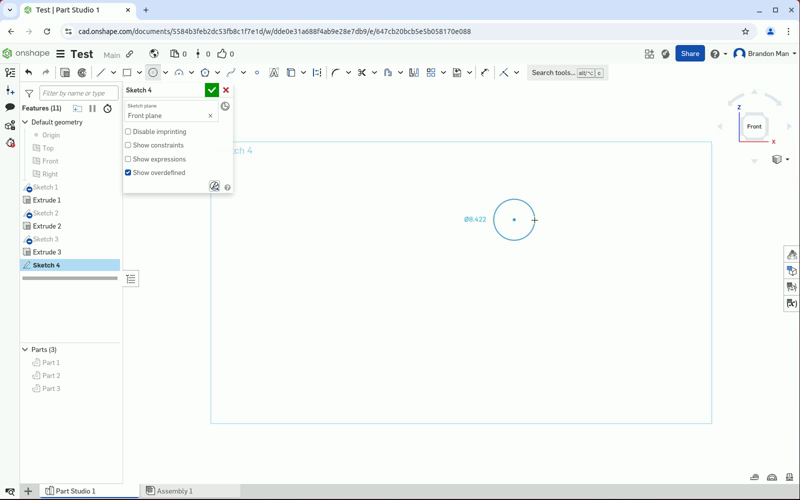
key(esc)
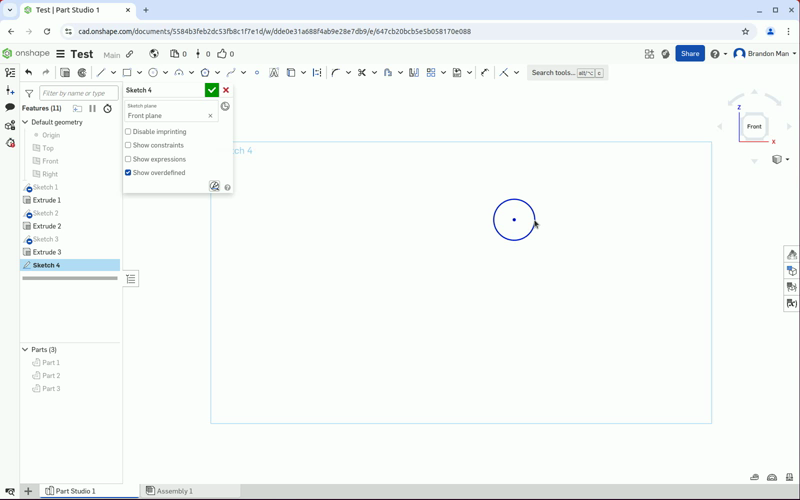
mouse_move(505, 217)
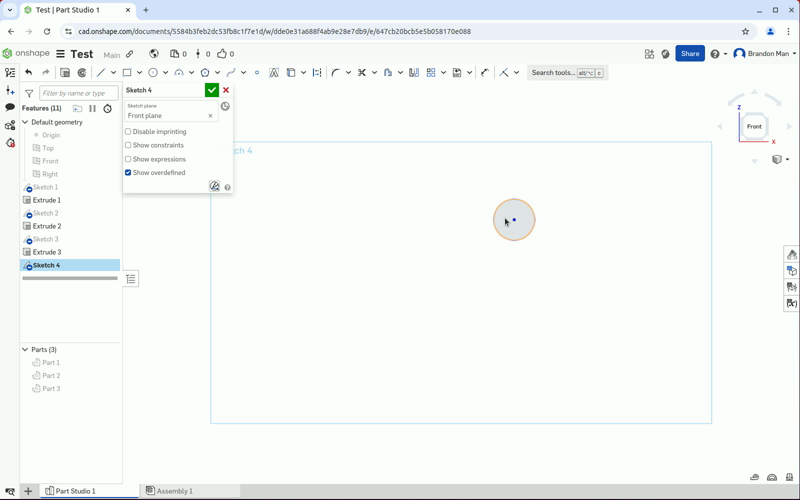
scroll(6)
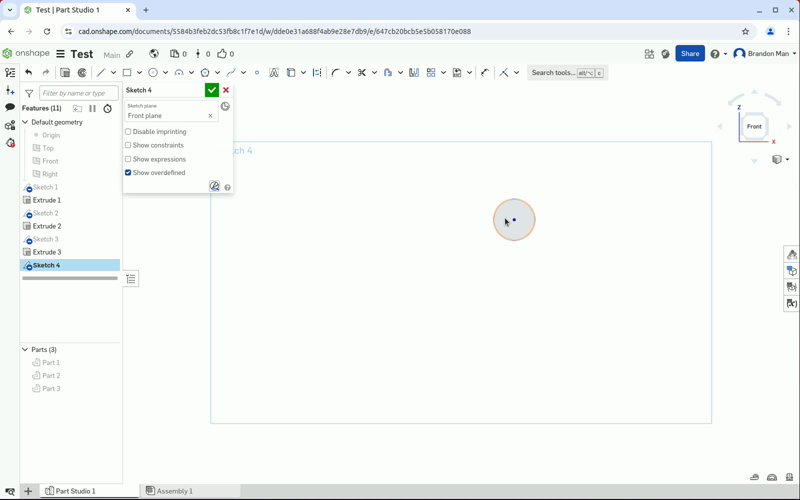
scroll(6)
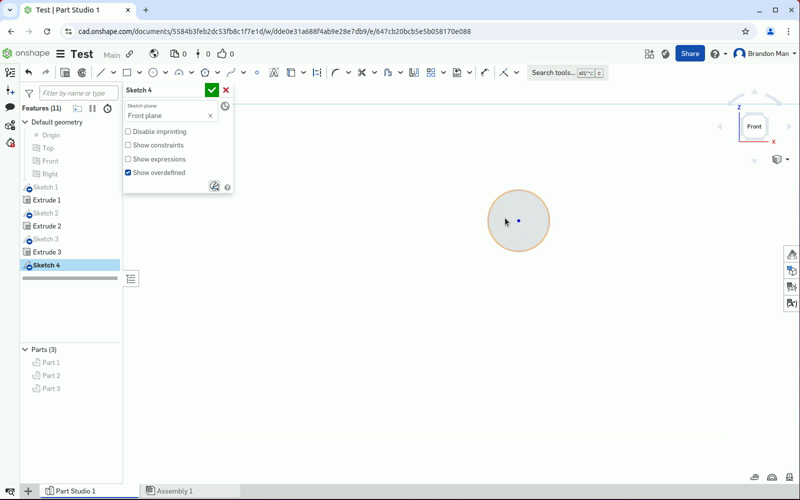
scroll(6)
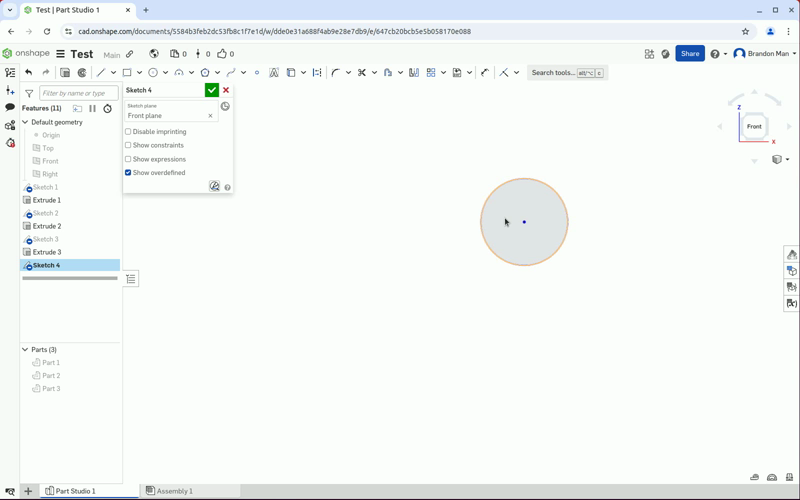
scroll(6)
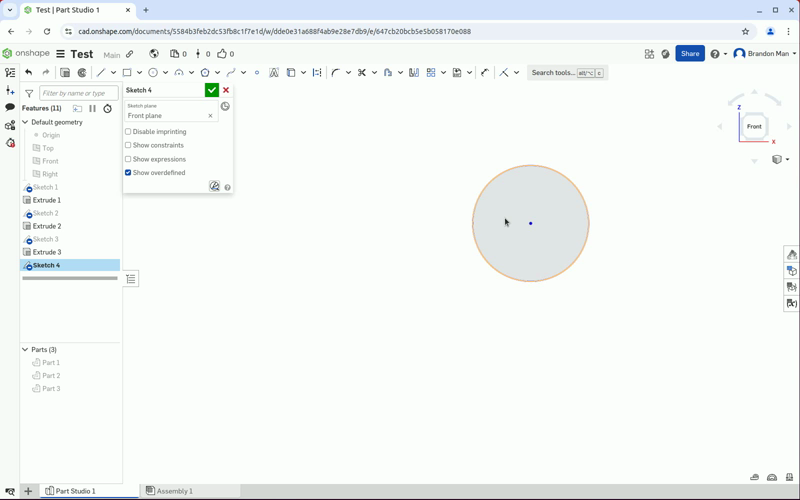
scroll(6)
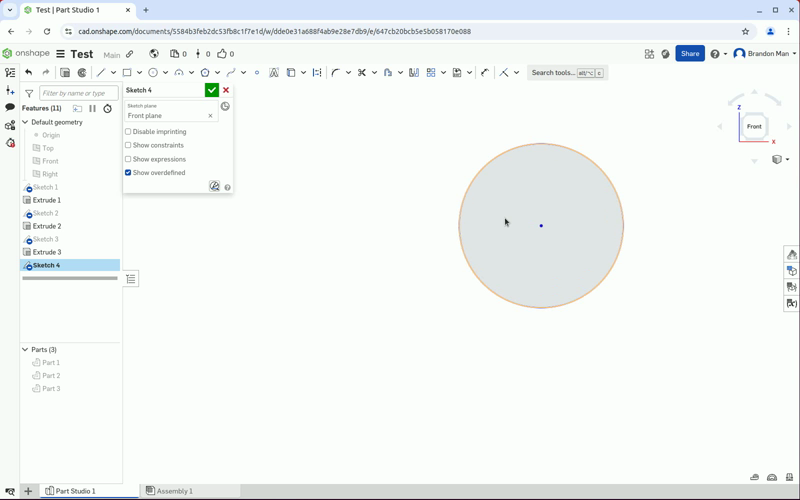
scroll(6)
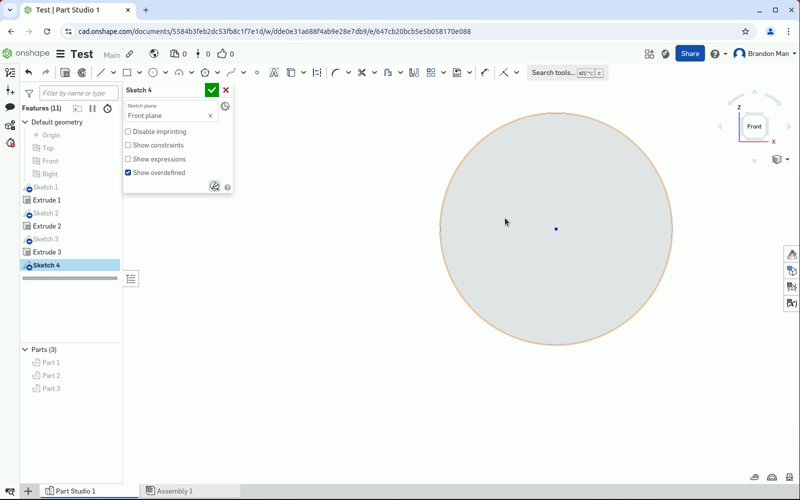
scroll(6)
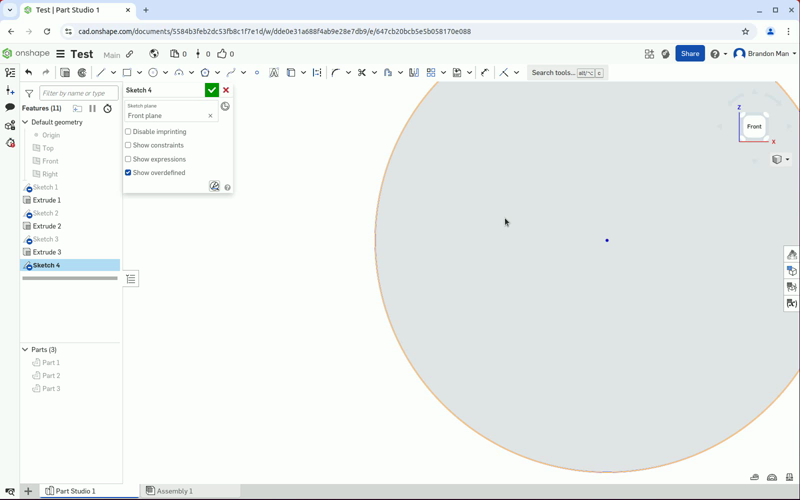
click(505, 217)
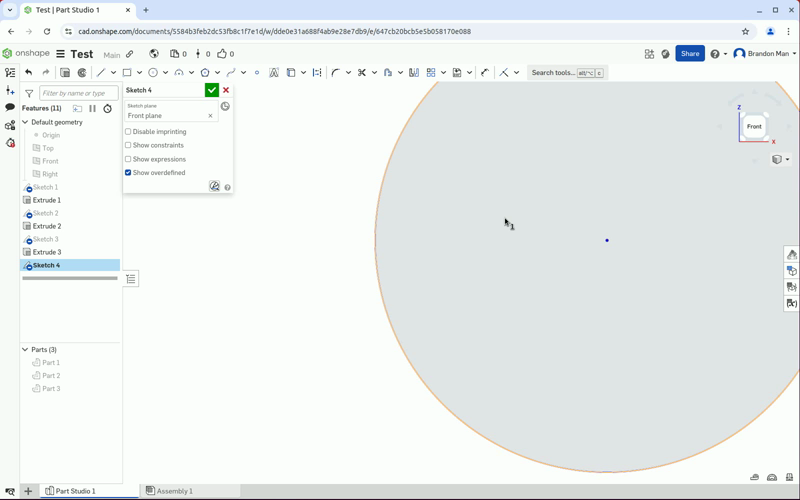
scroll(-6)
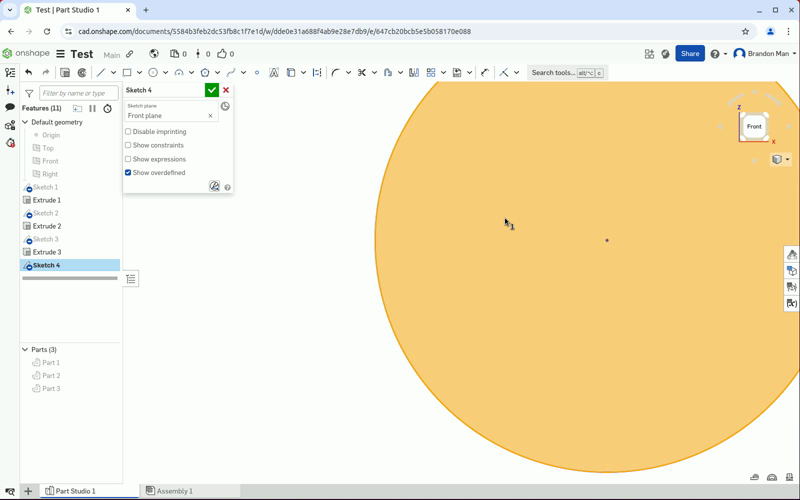
scroll(-6)
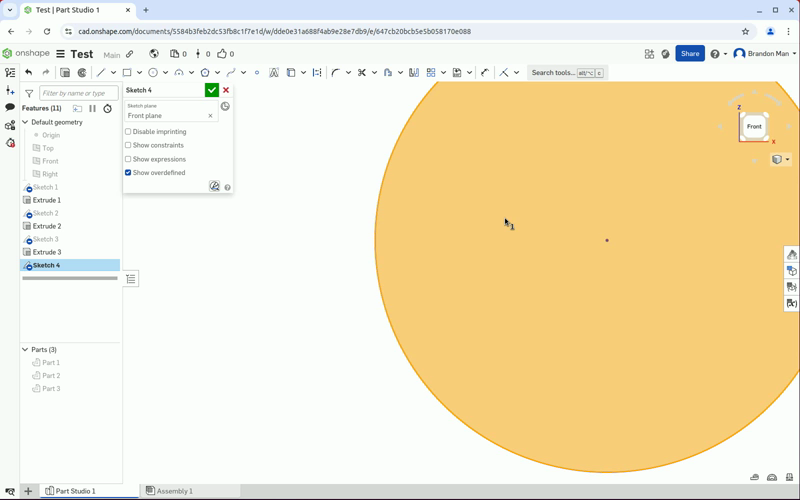
scroll(-6)
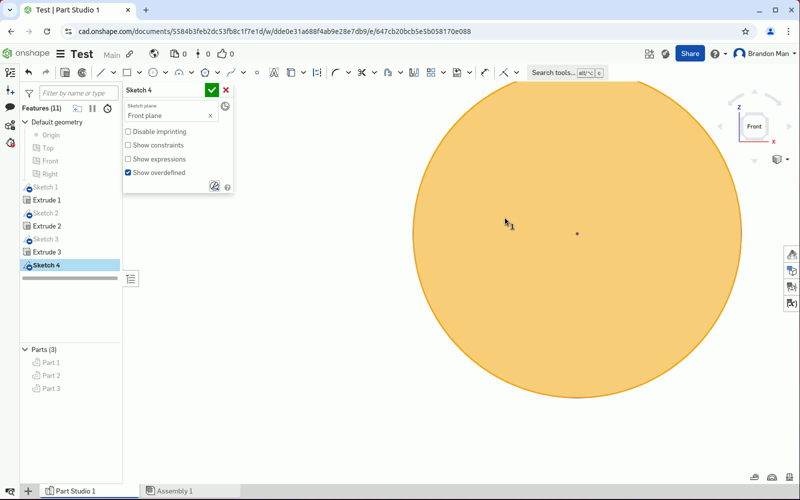
scroll(-6)
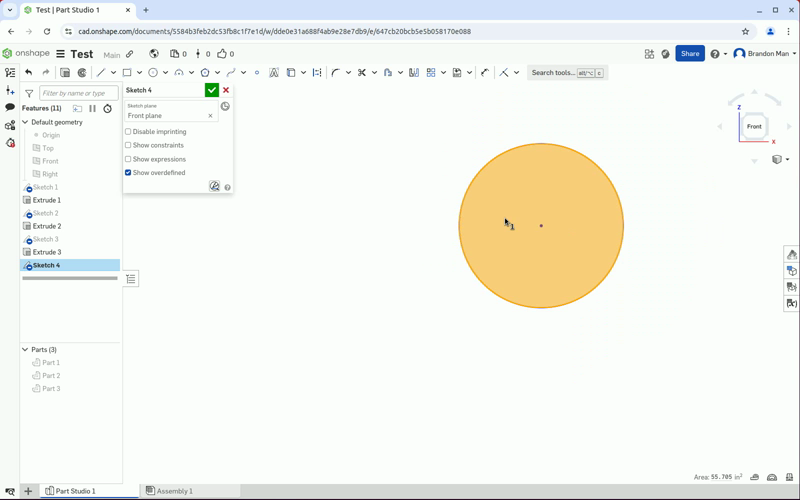
scroll(-6)
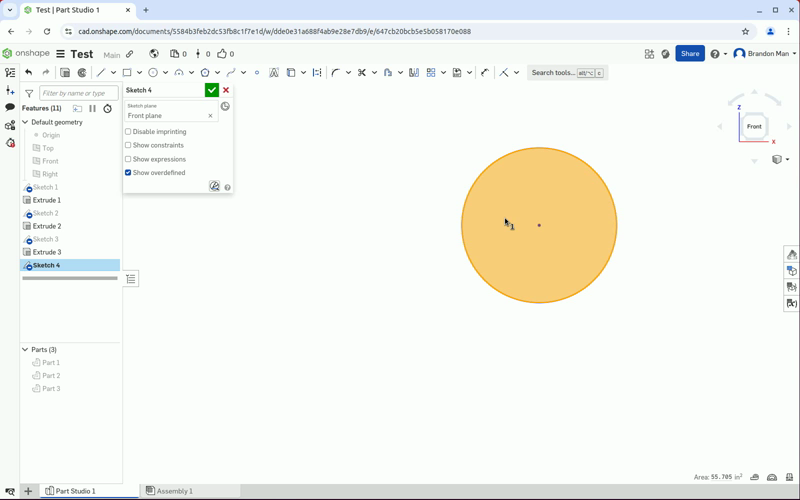
scroll(-6)
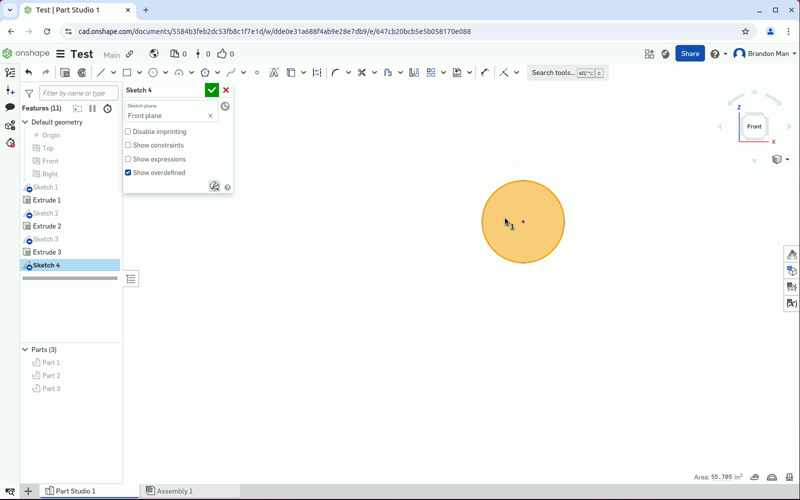
scroll(-6)
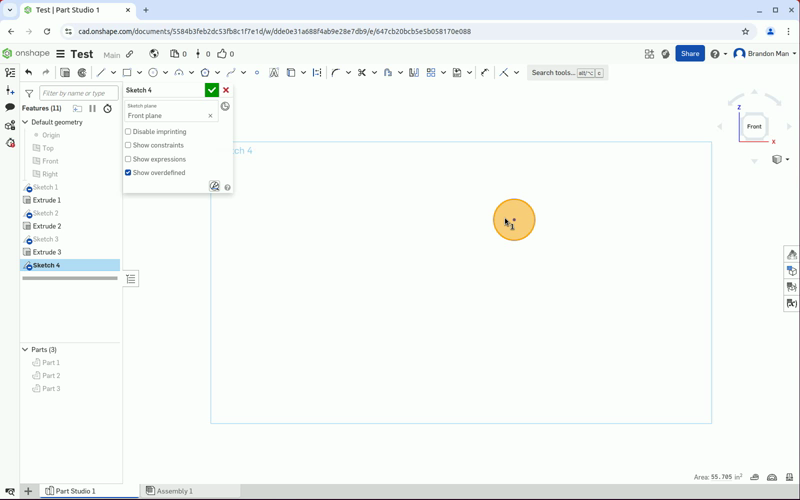
mouse_move(73, 352)
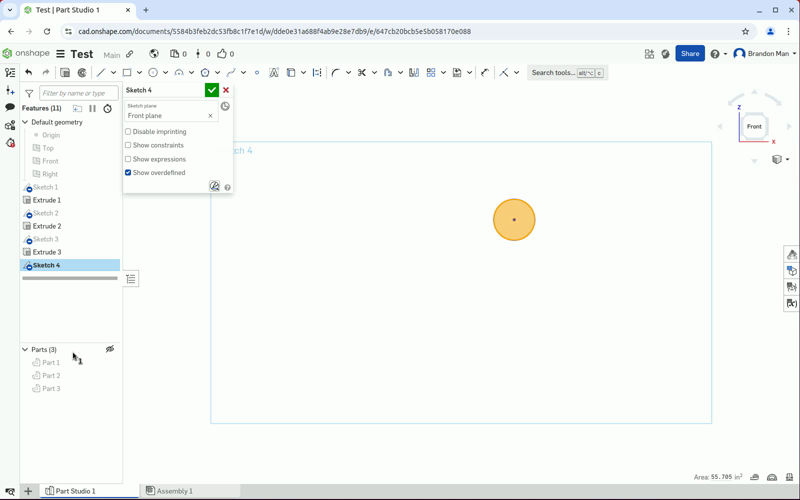
key(shift+y)
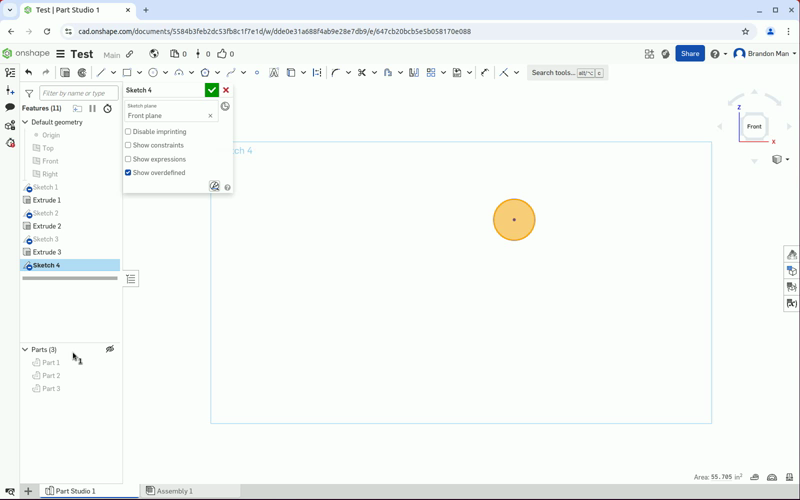
key(shift+e)
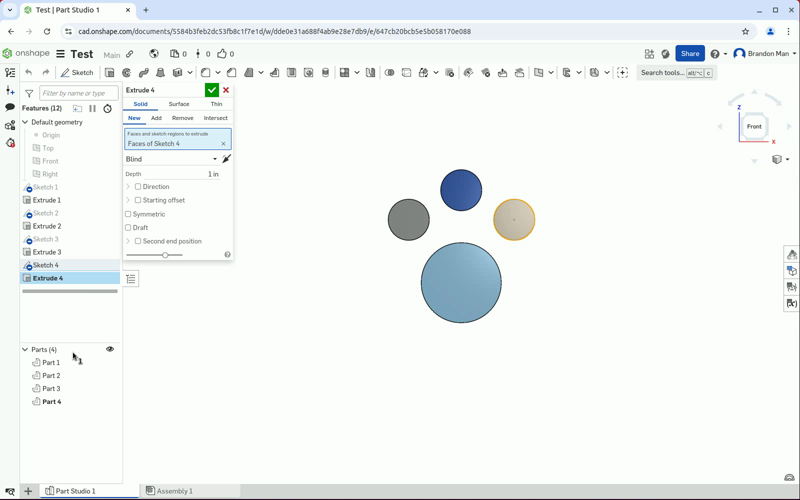
mouse_move(143, 106)
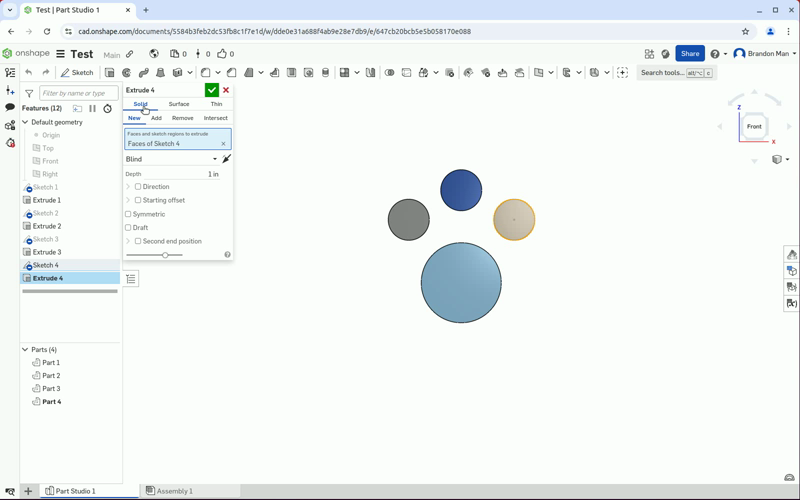
click(143, 106)
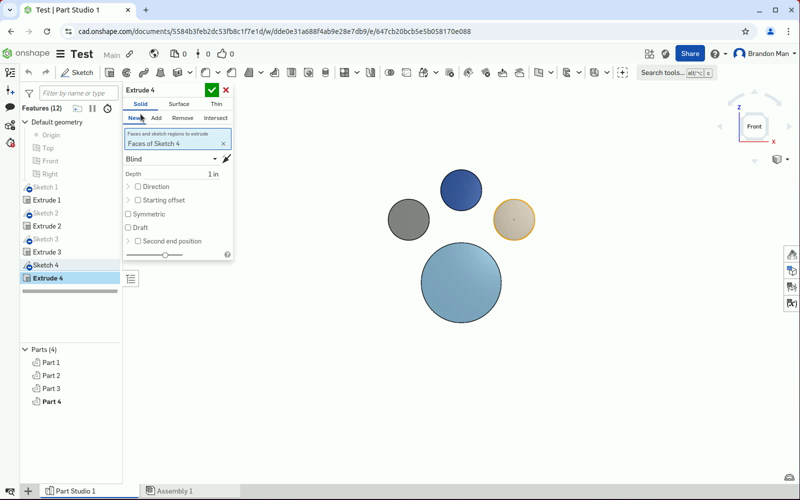
mouse_move(137, 120)
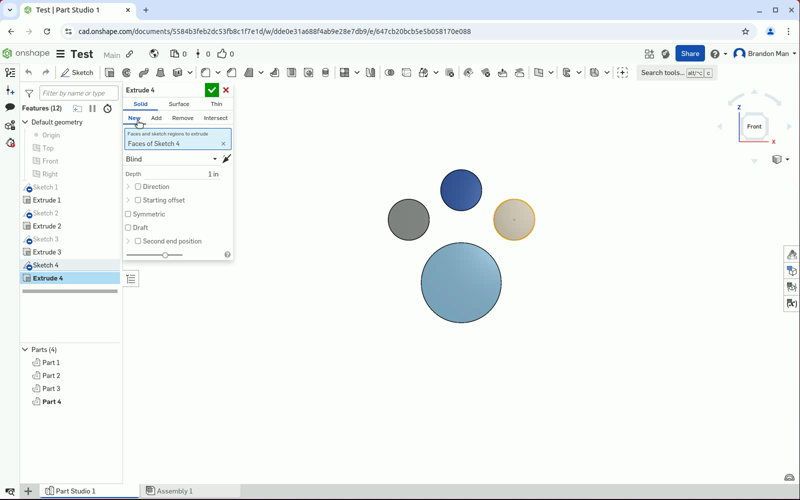
click(137, 120)
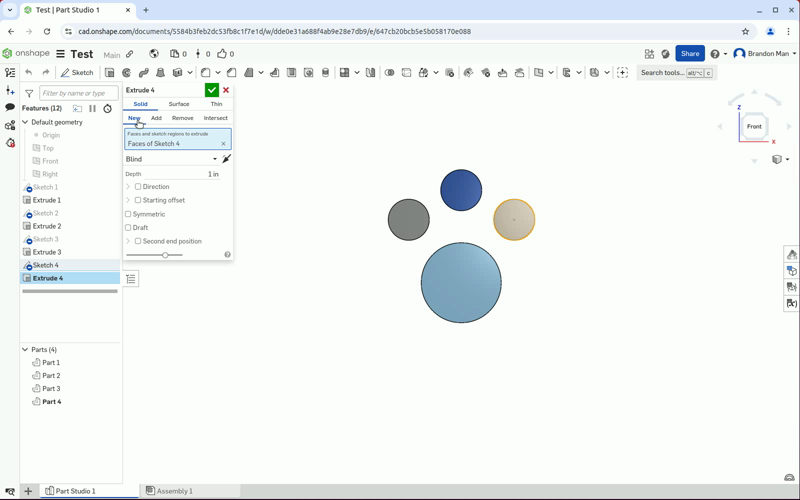
key(tab, 4)
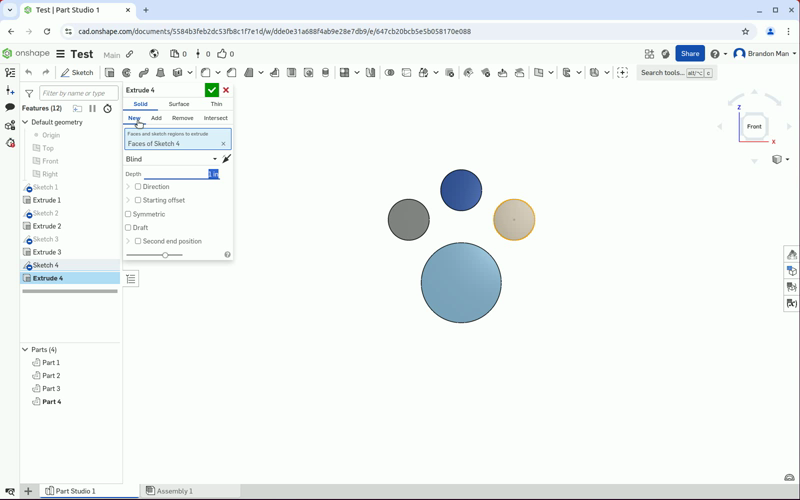
text(5.536)
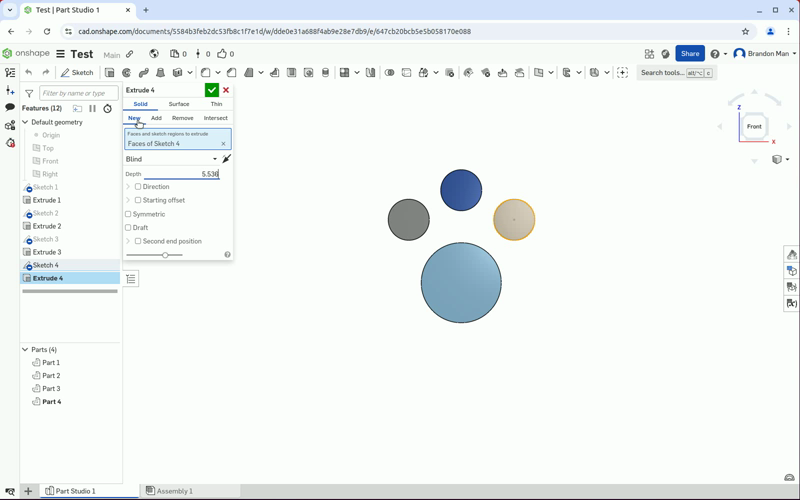
key(enter)
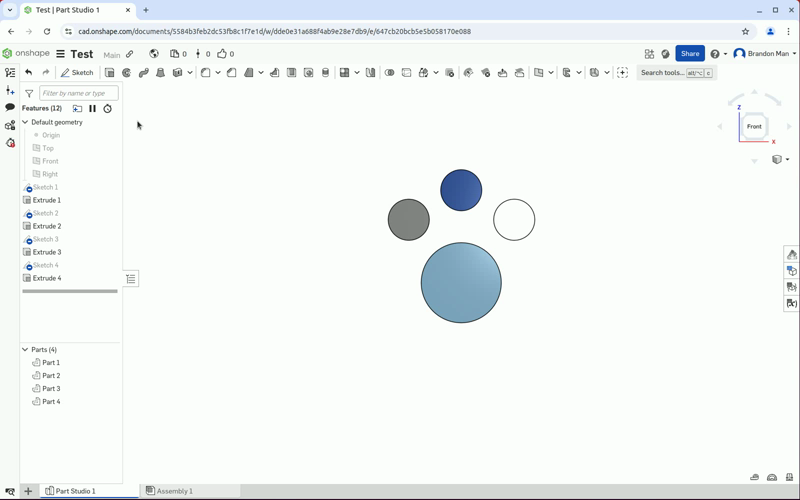
key(shift+h)
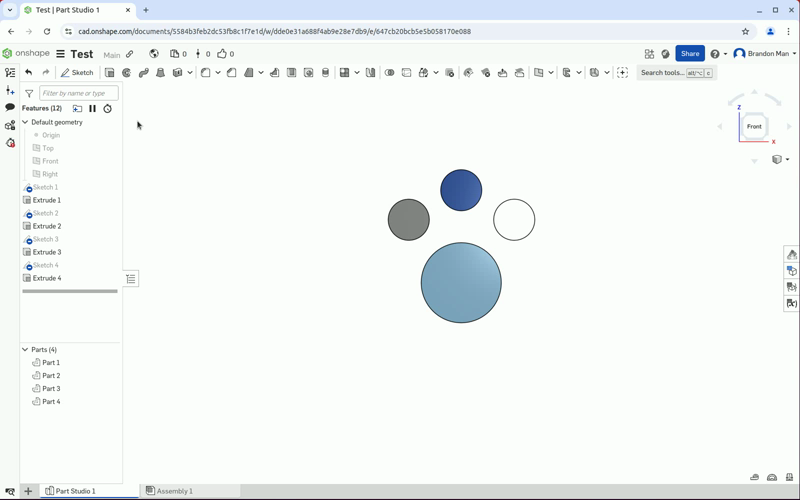
key(shift+h)
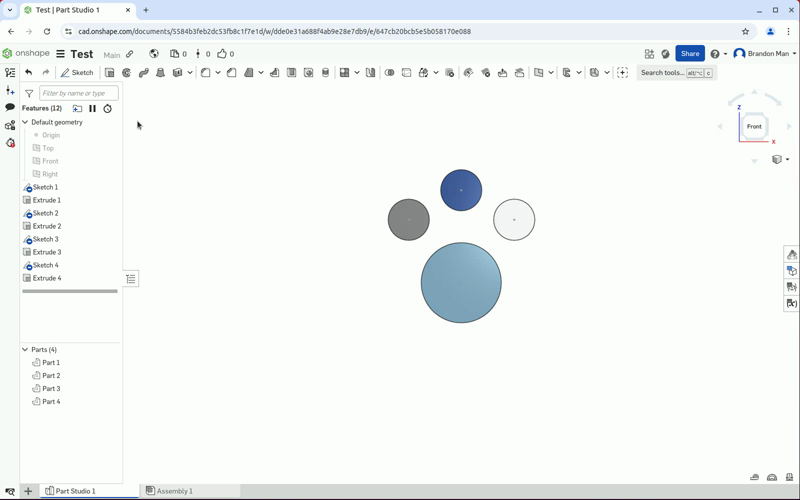
key(shift+7)
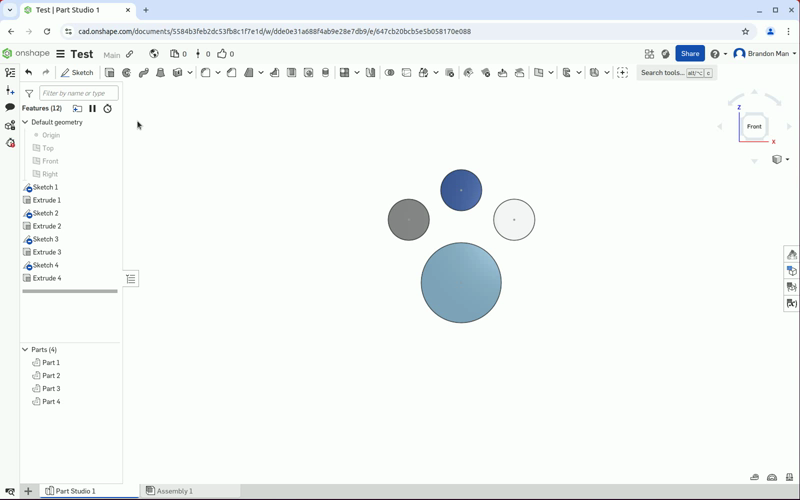
key(left, 2)
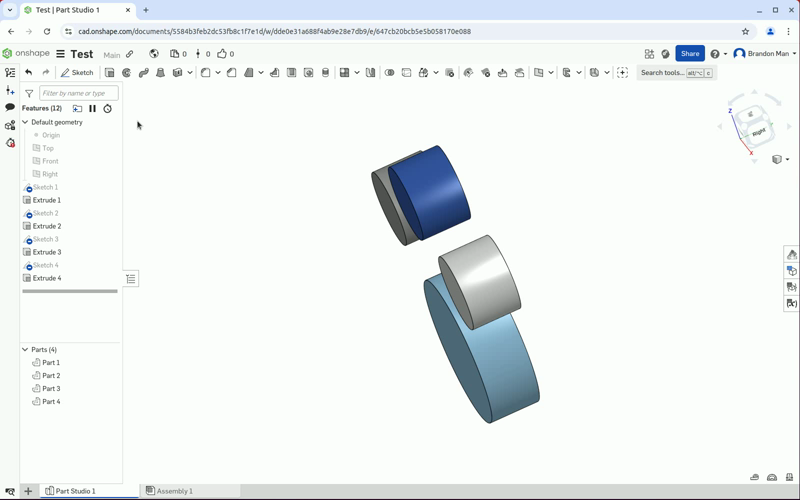
key(down, 2)
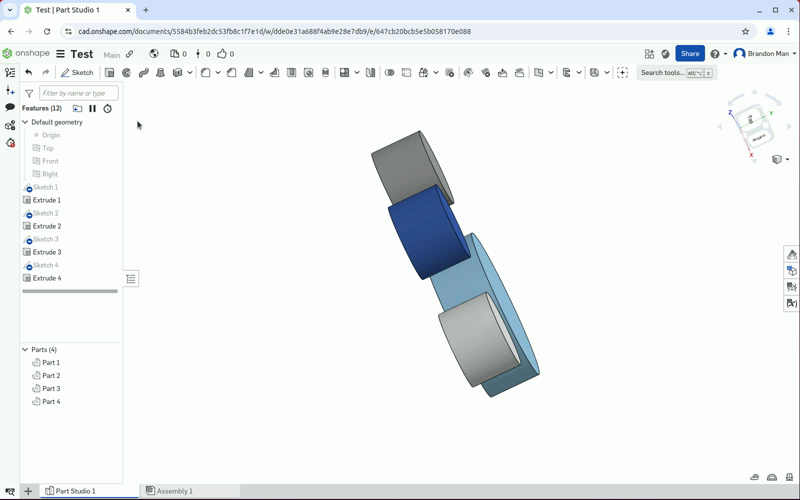
key(up, 2)
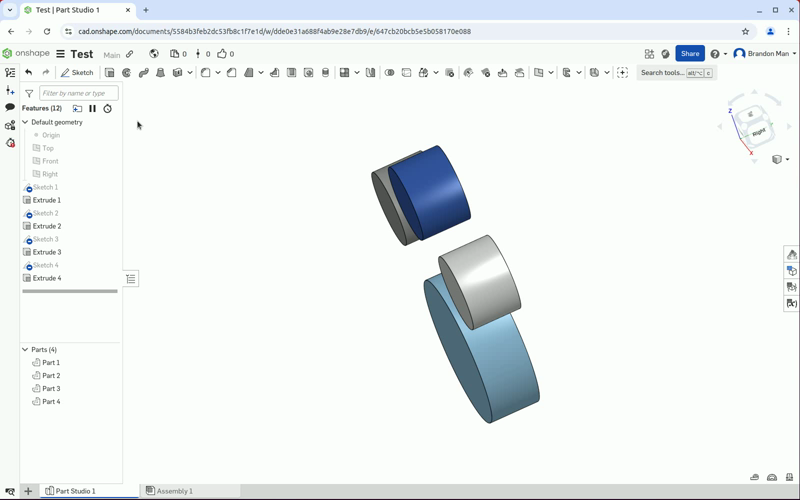
key(right, 2)
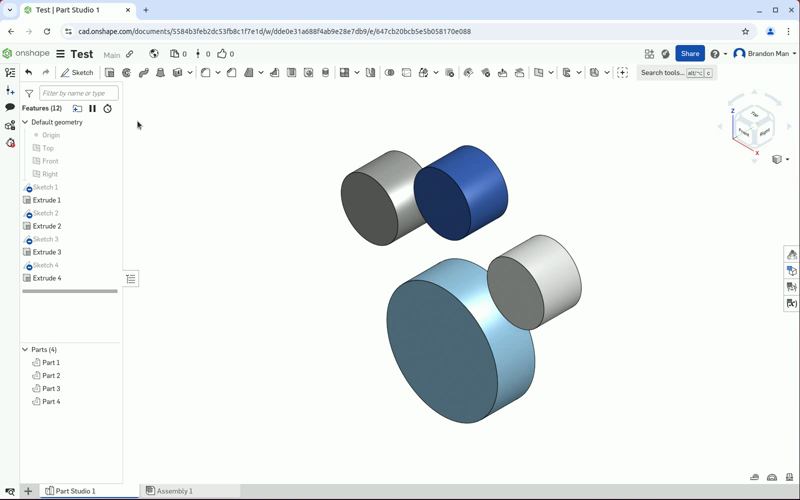
mouse_move(73, 189)
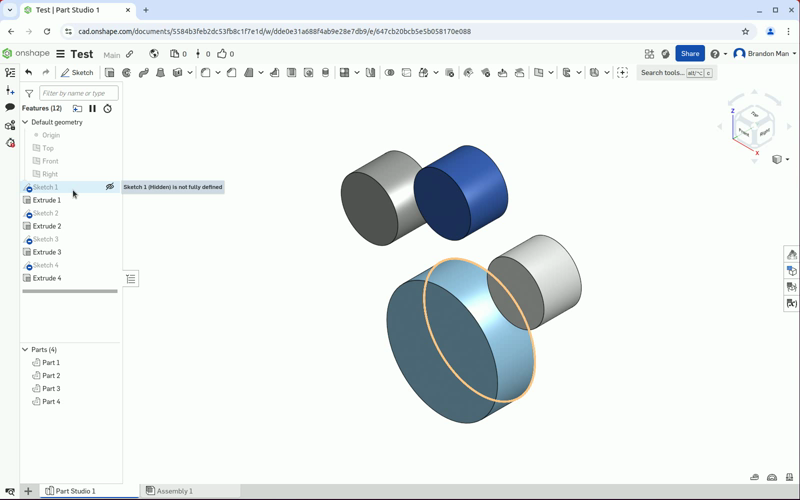
click(73, 189)